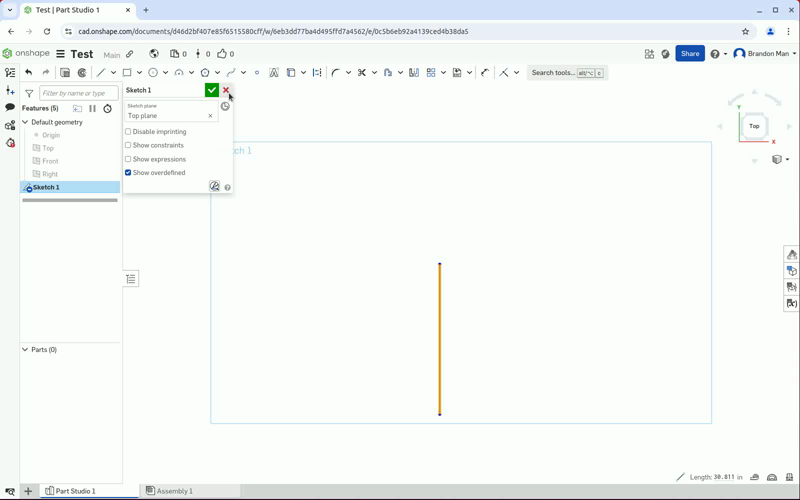
key(shift+h)
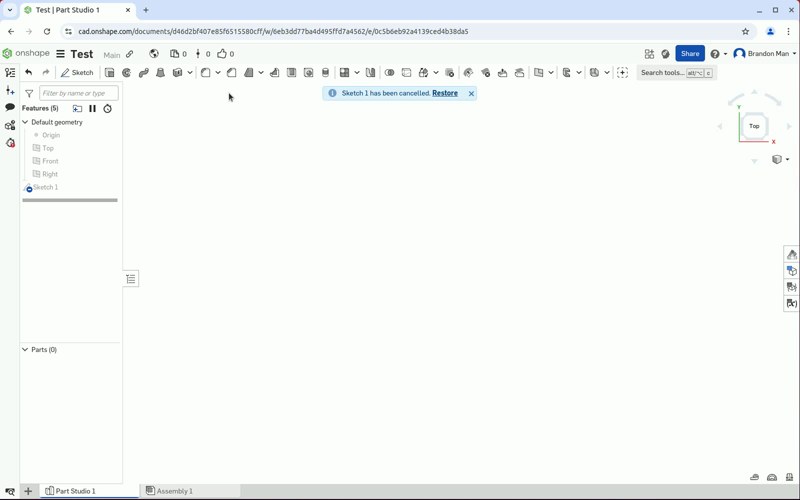
mouse_move(73, 352)
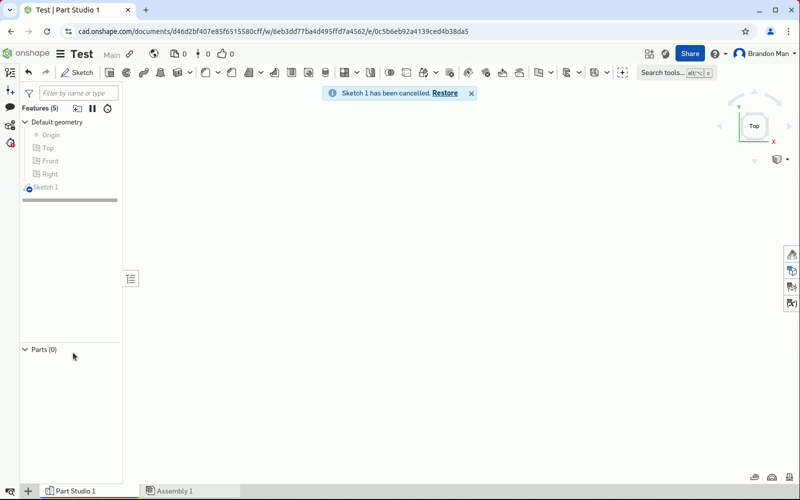
key(y)
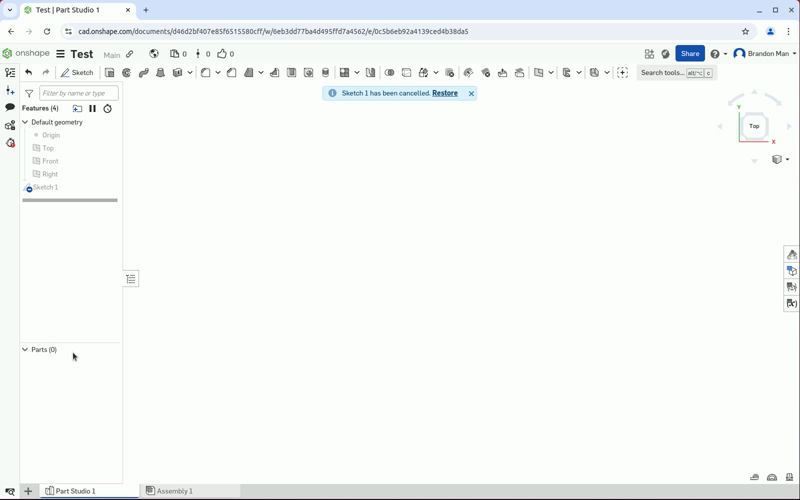
key(shift+p)
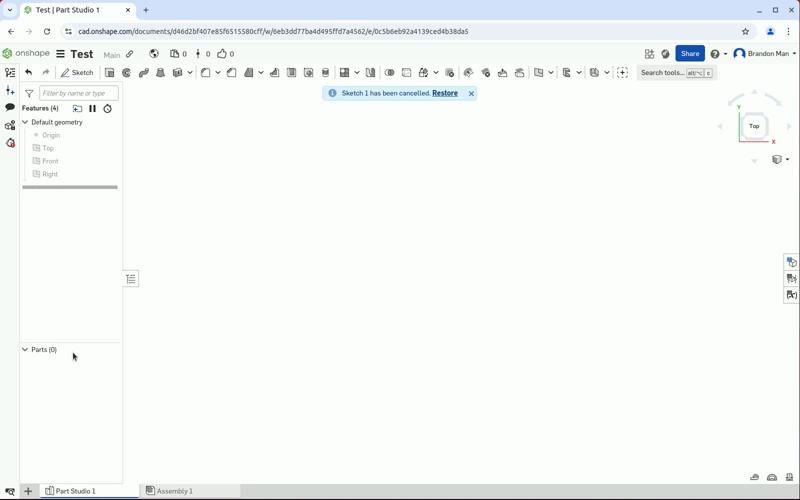
key(space)
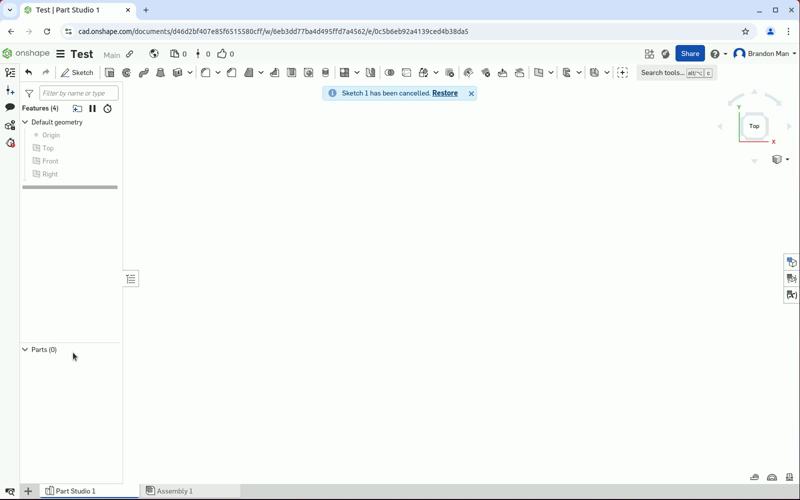
key_down(shift)
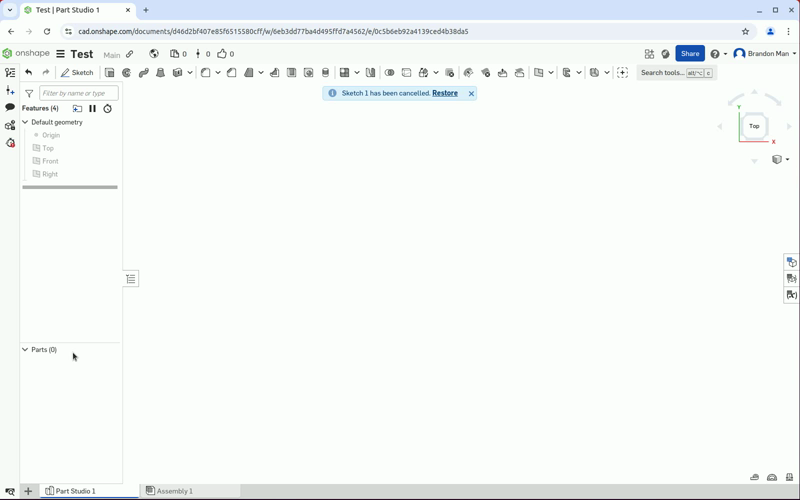
key(up)
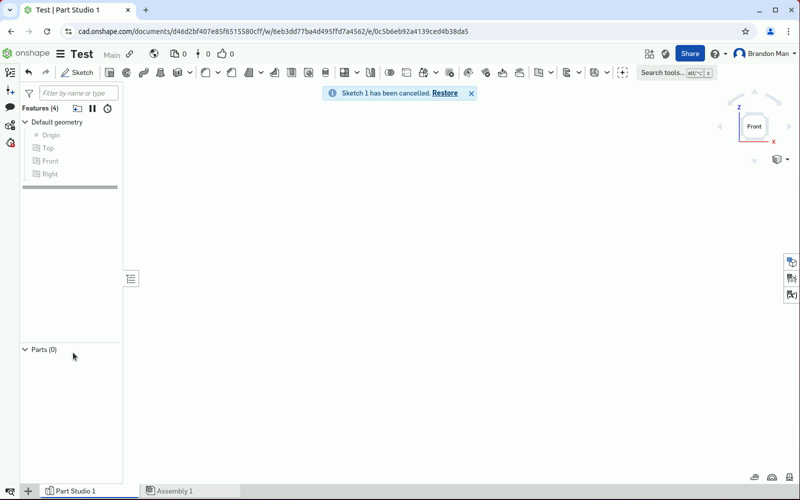
key_up(shift)
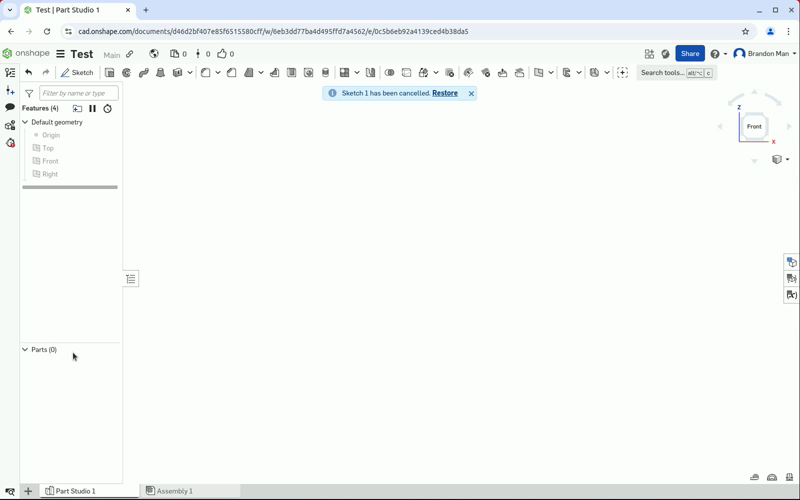
mouse_move(73, 352)
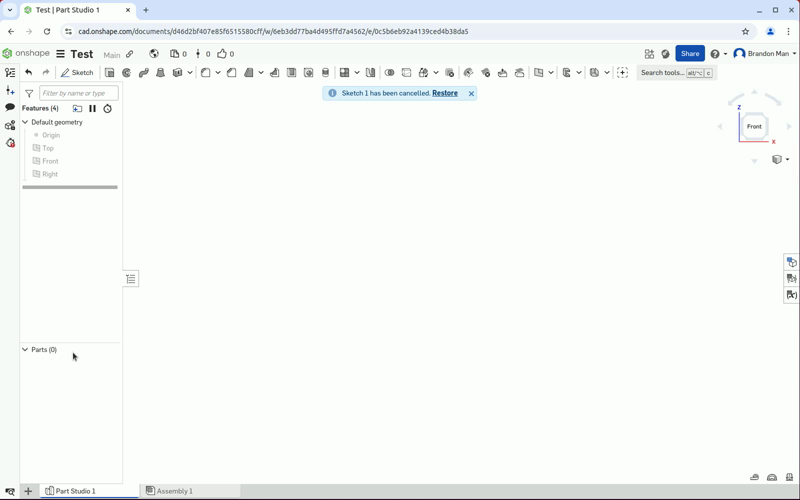
key(shift+y)
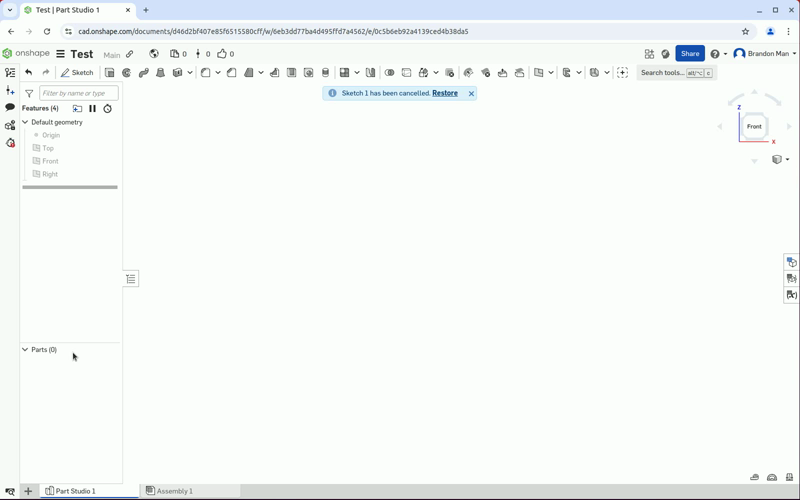
key(shift+s)
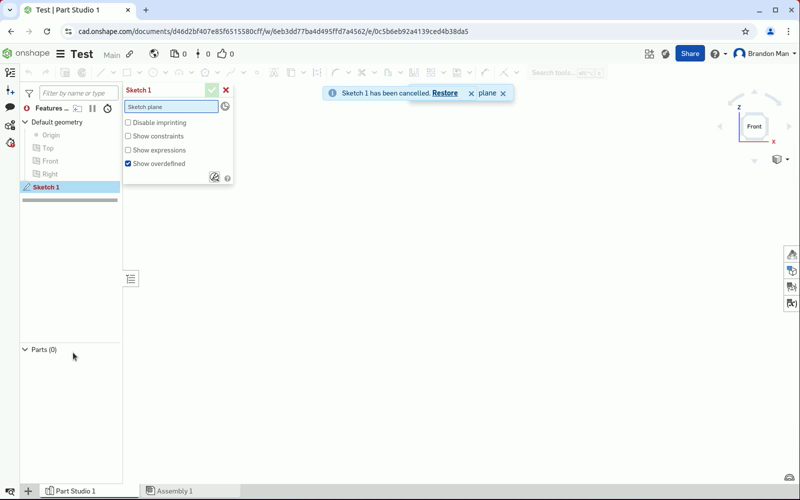
mouse_move(73, 163)
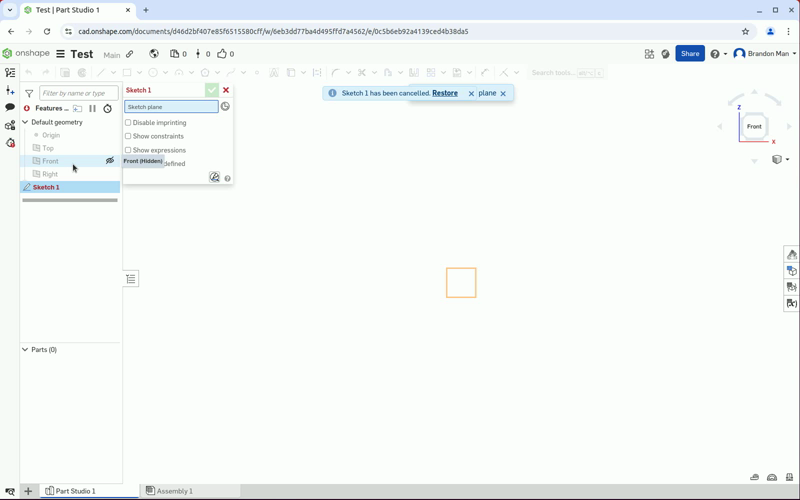
click(73, 163)
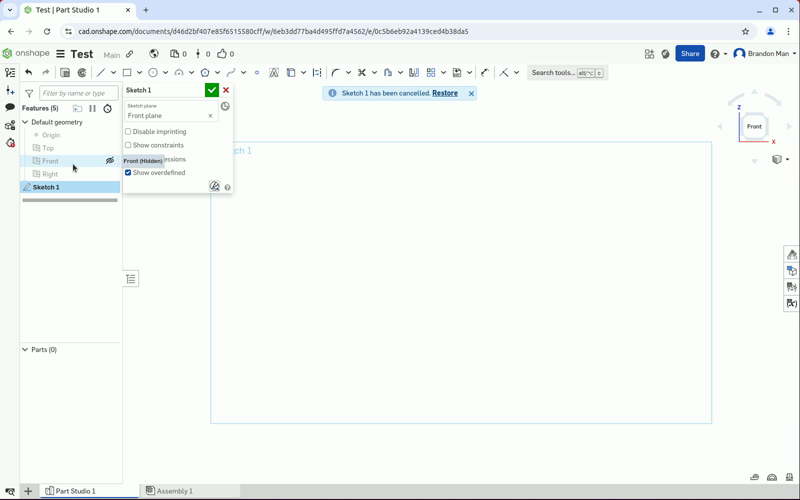
mouse_move(73, 352)
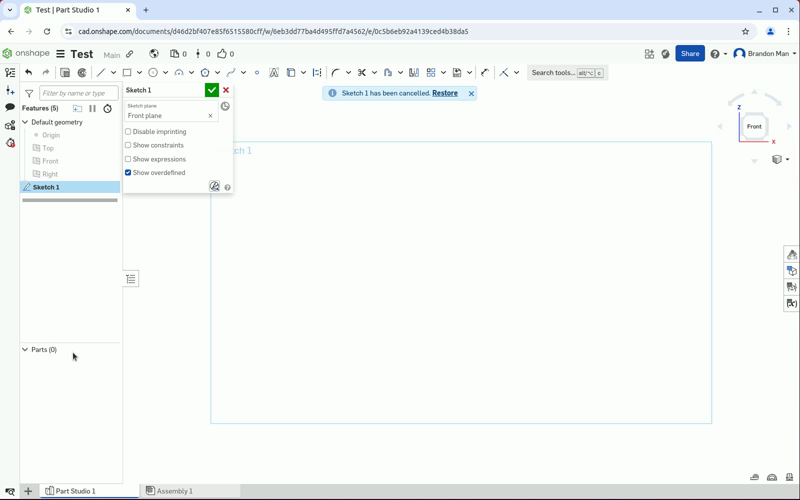
key(y)
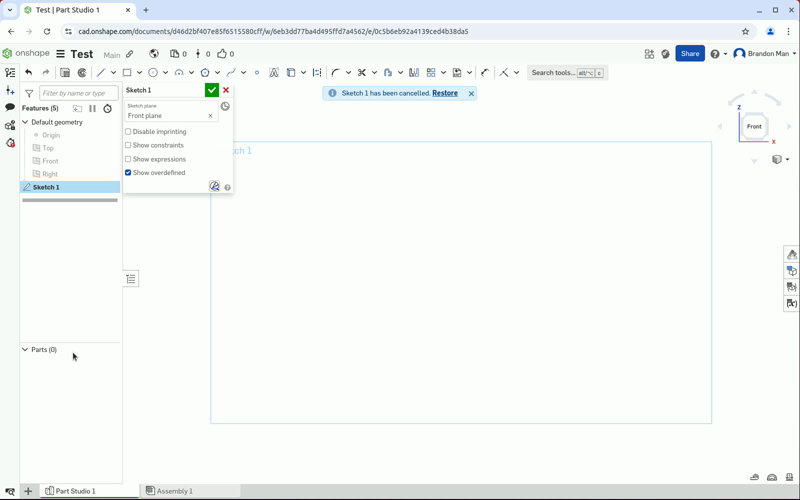
key(l)
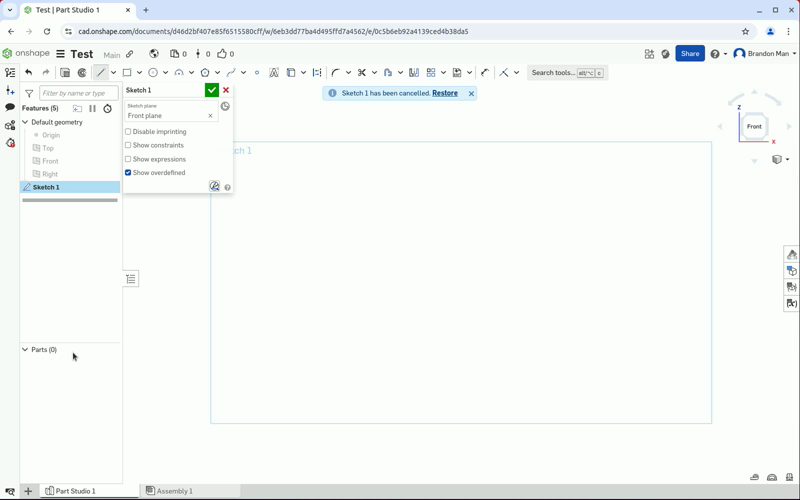
key_down(shift)
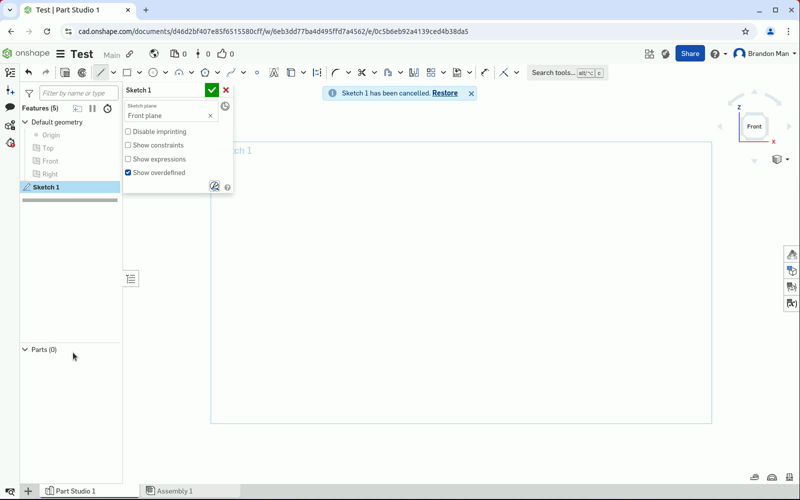
mouse_move(353, 340)
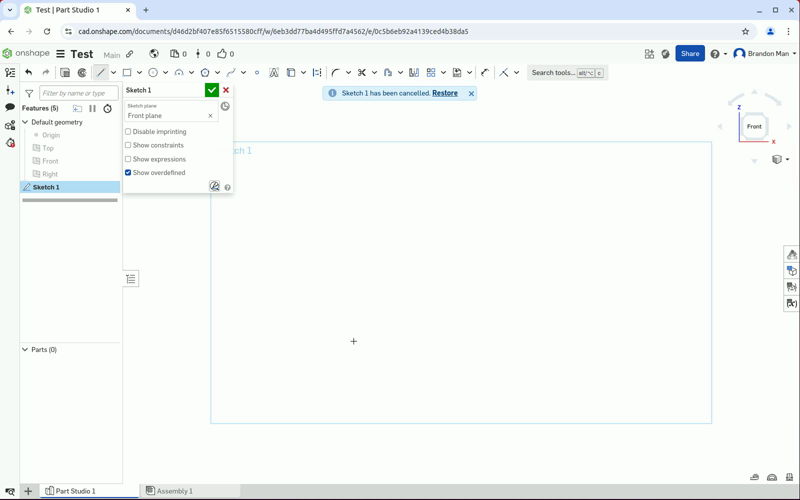
click(353, 340)
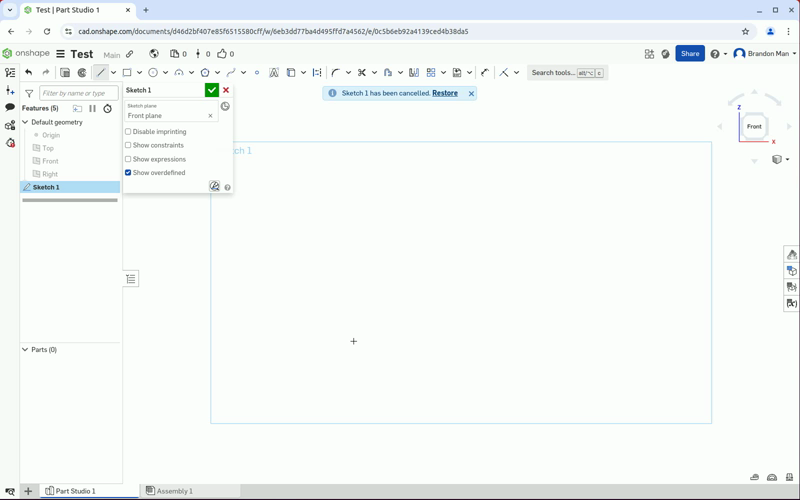
key_up(shift)
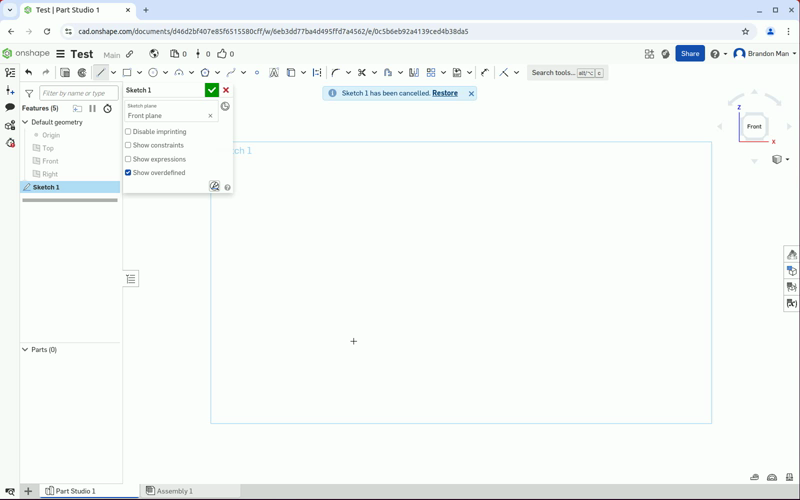
key_down(shift)
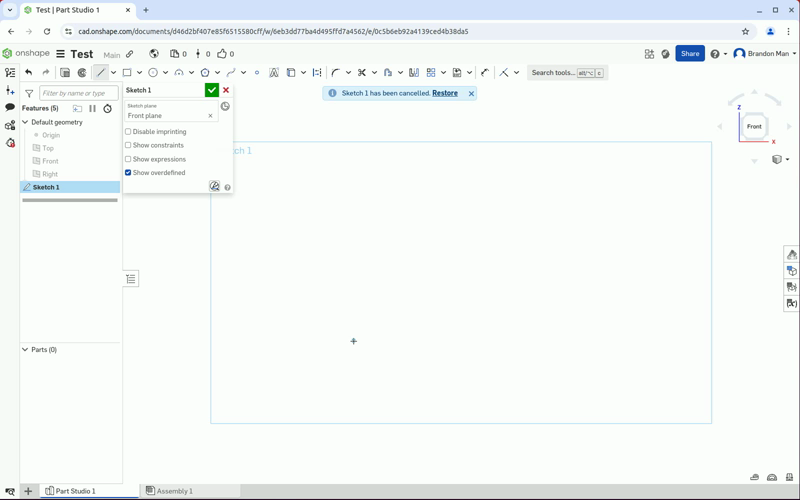
mouse_move(572, 340)
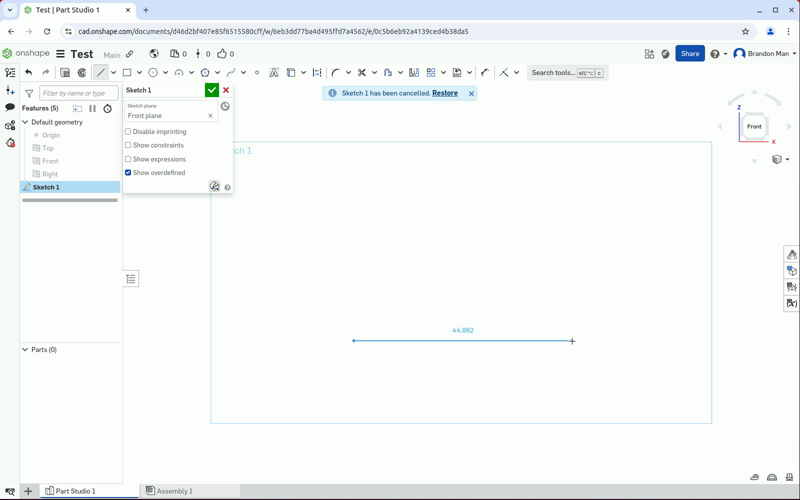
click(572, 340)
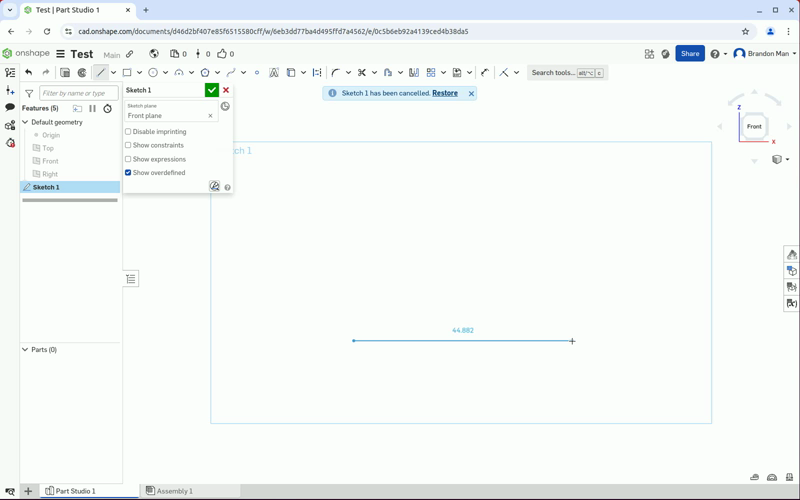
key_up(shift)
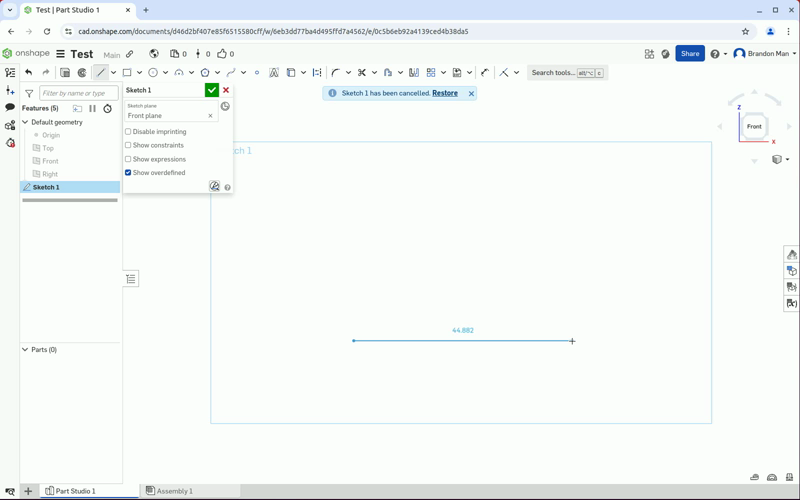
key_down(shift)
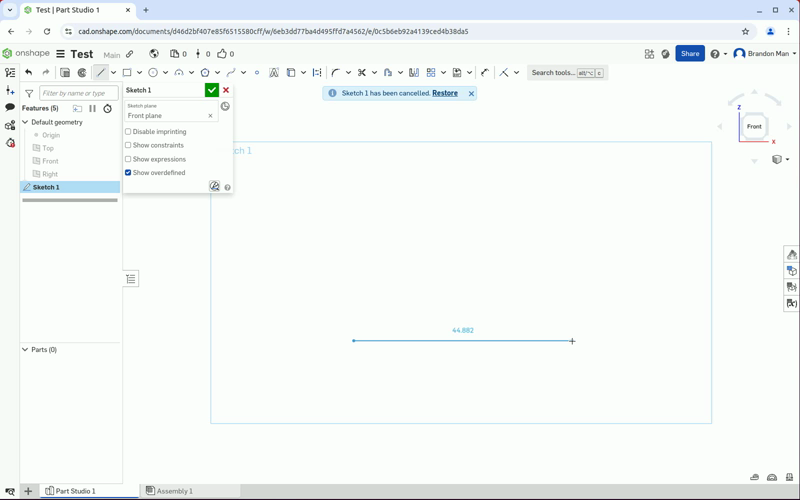
mouse_move(572, 267)
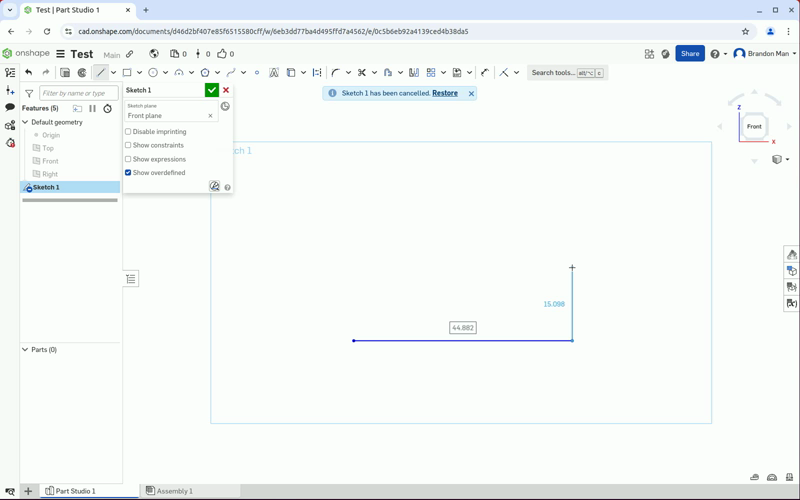
click(572, 267)
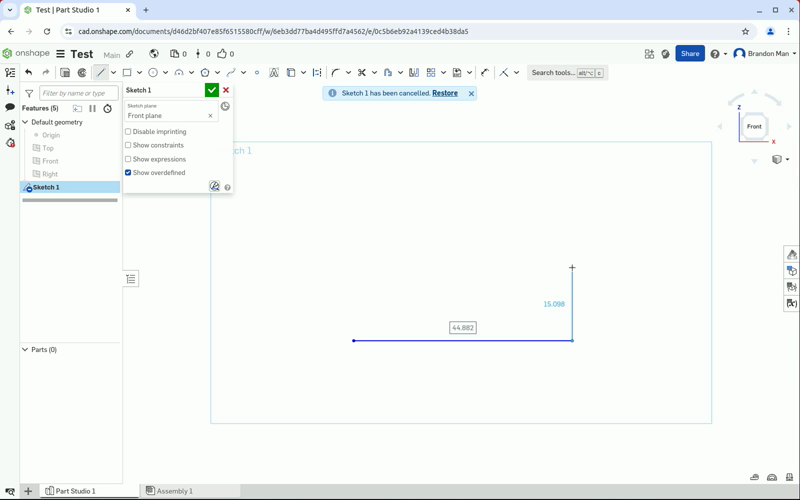
key_up(shift)
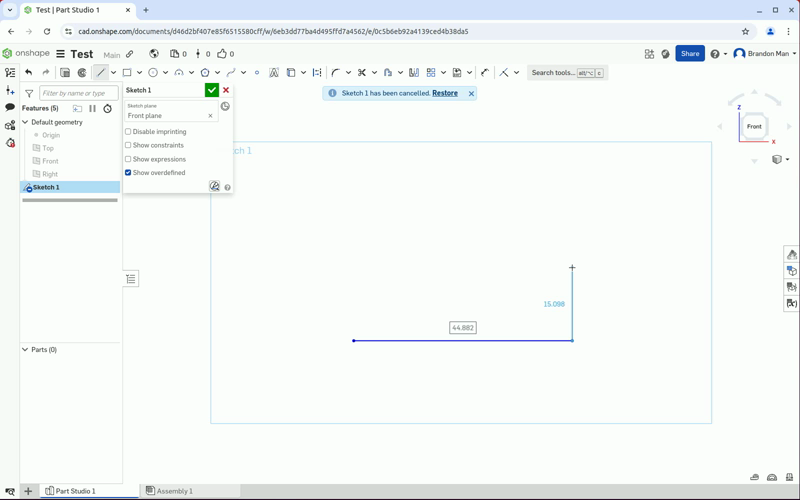
key_down(shift)
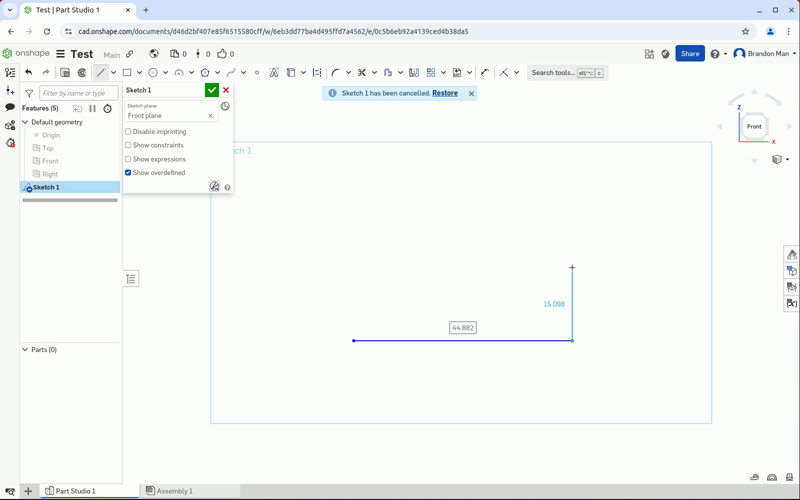
mouse_move(413, 225)
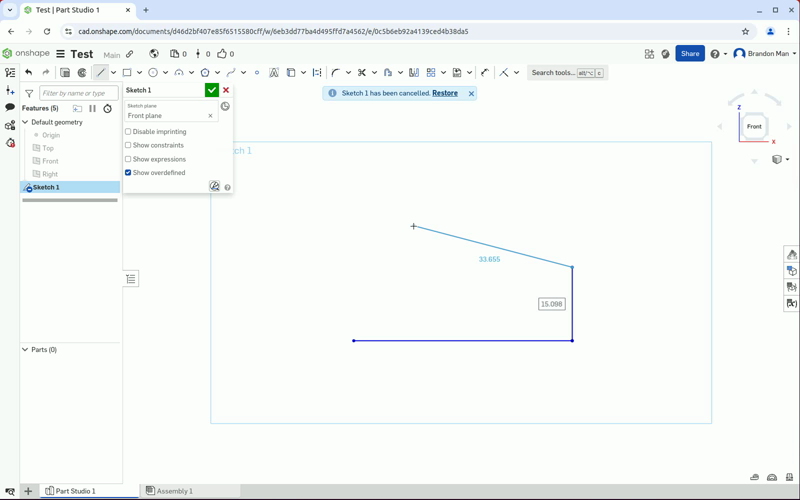
click(413, 225)
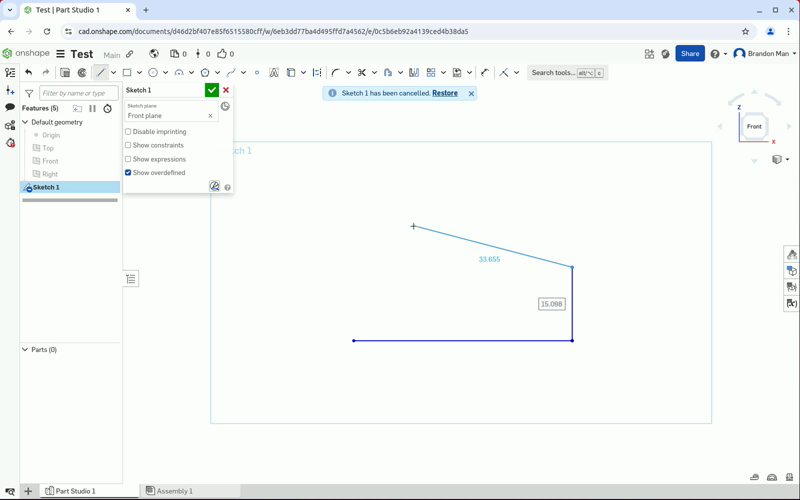
key_up(shift)
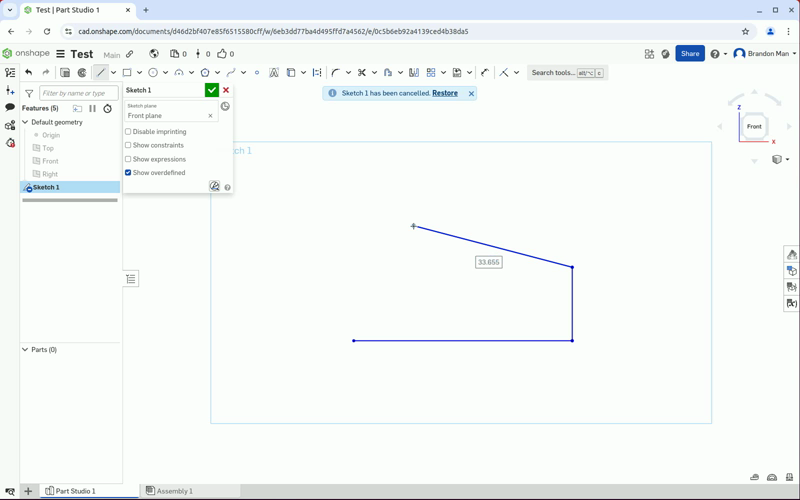
key_down(shift)
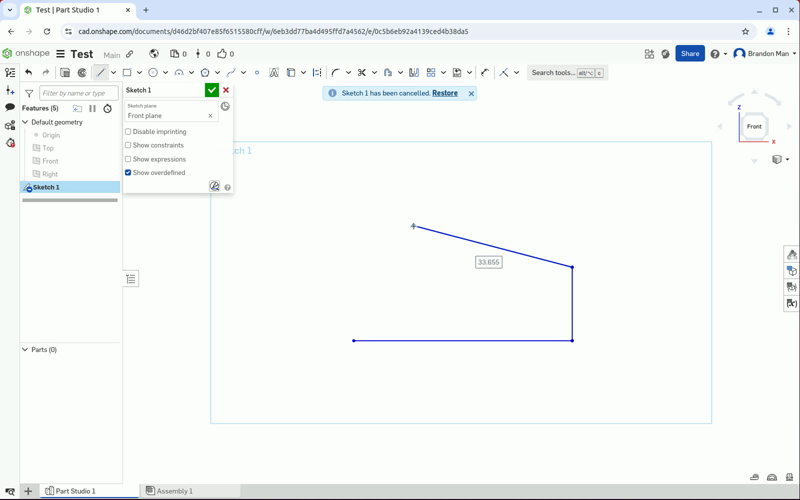
mouse_move(443, 225)
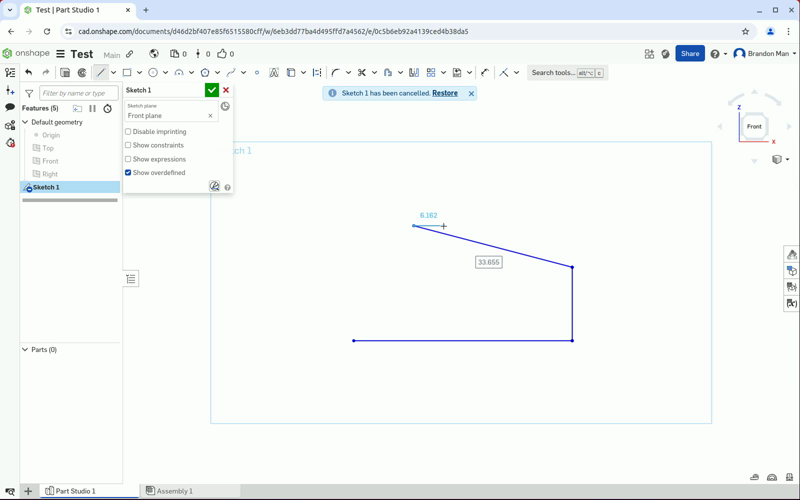
mouse_move(353, 225)
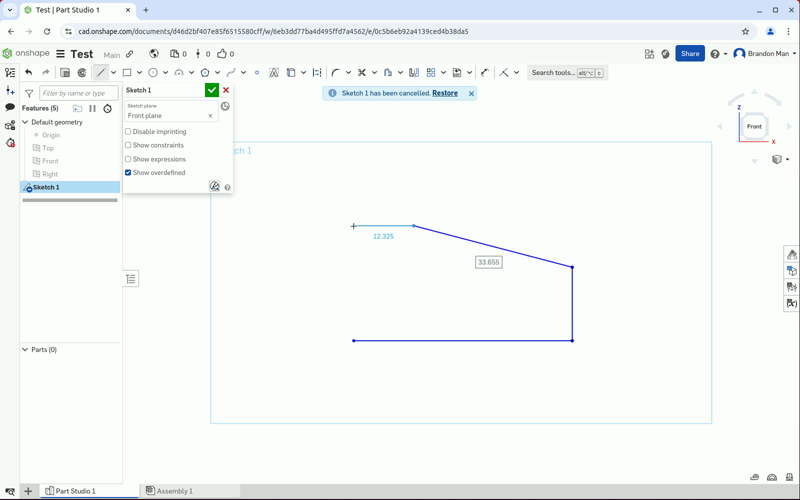
click(353, 225)
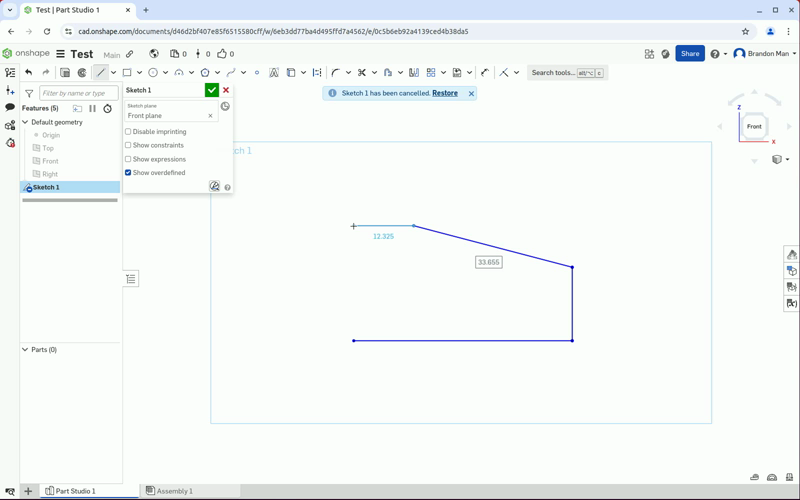
key_up(shift)
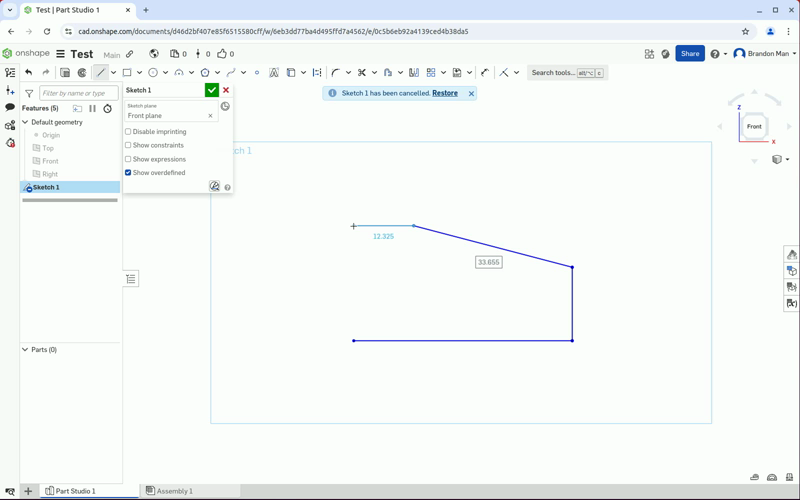
key_down(shift)
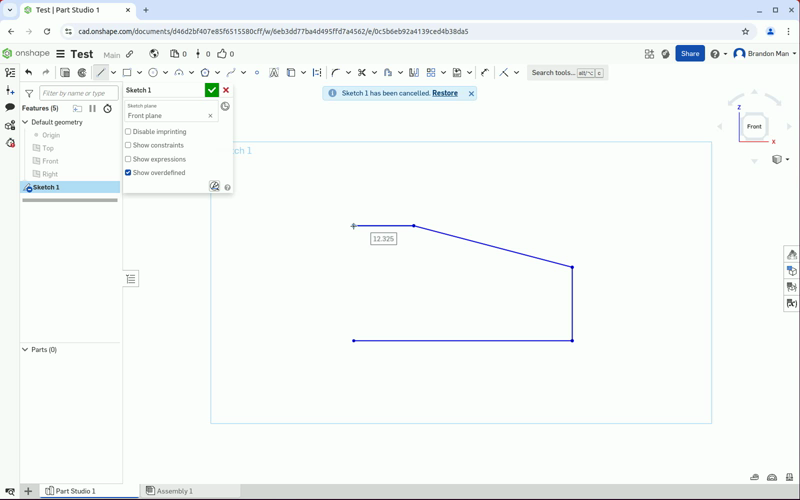
mouse_move(353, 340)
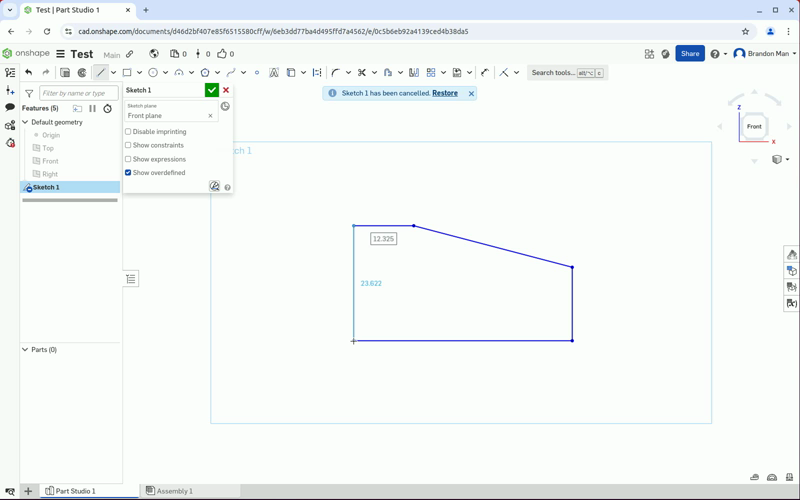
key_up(shift)
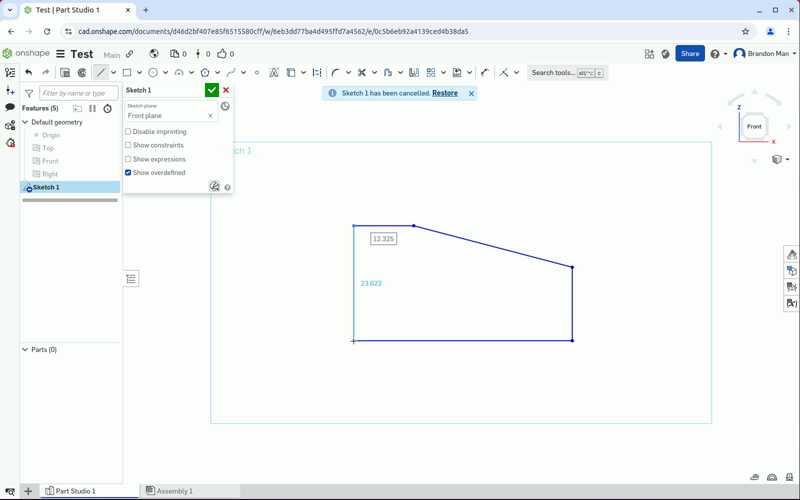
click(353, 340)
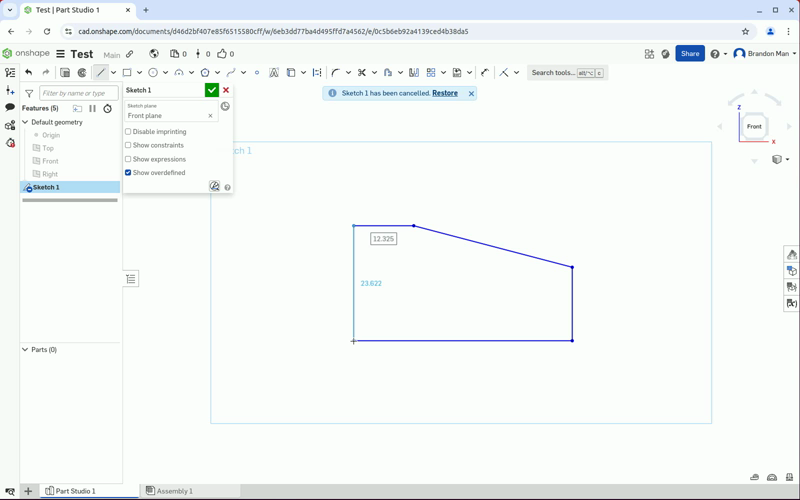
key(esc)
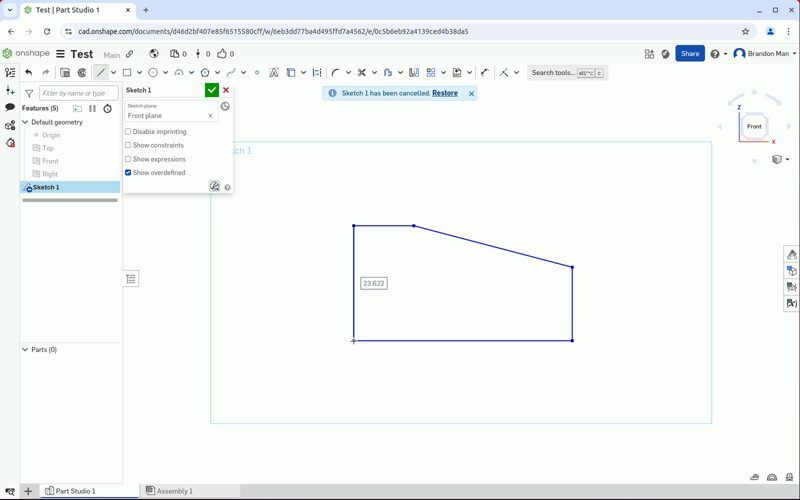
mouse_move(538, 315)
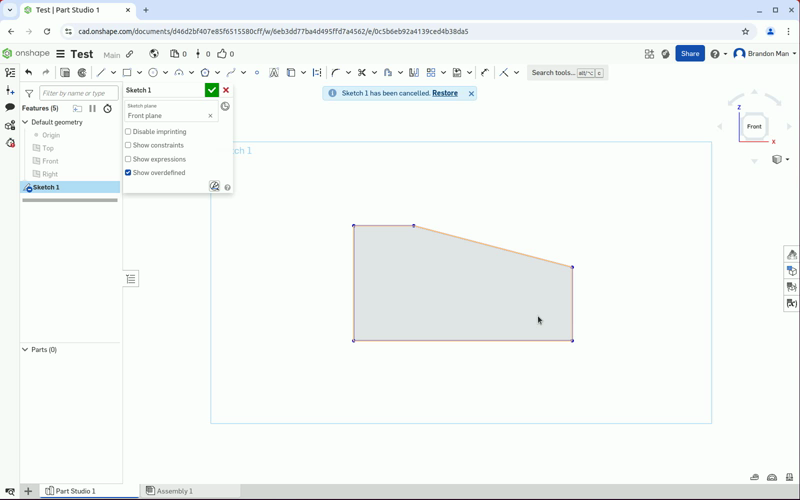
click(538, 315)
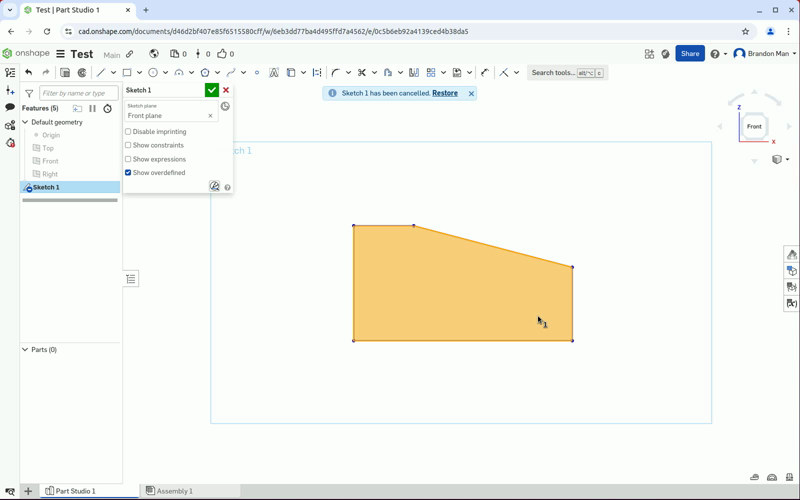
mouse_move(73, 352)
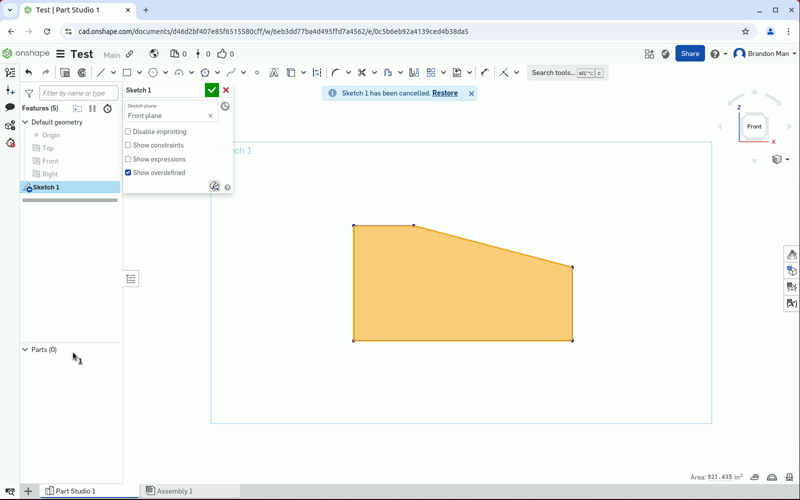
key(shift+y)
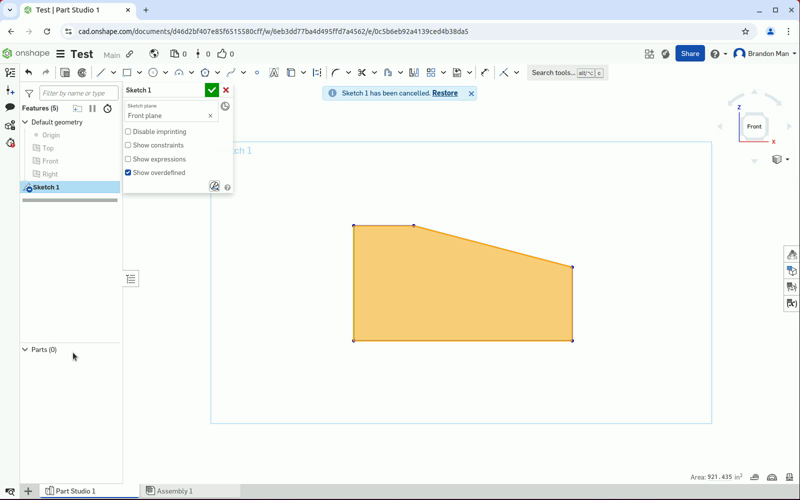
key(shift+e)
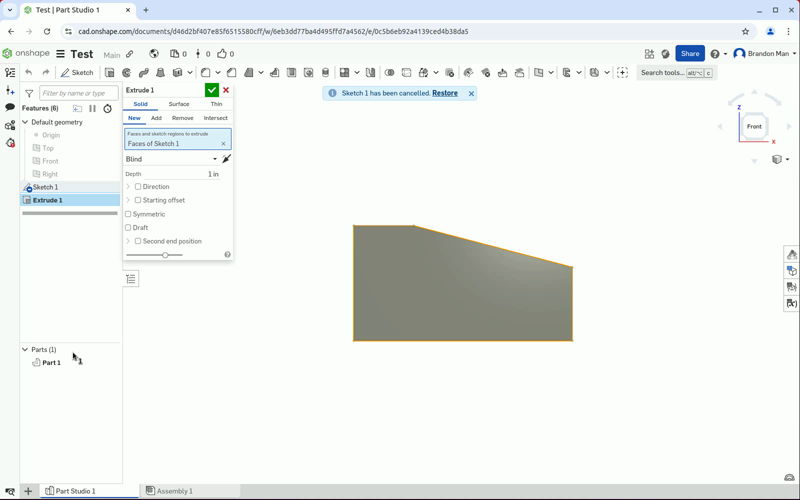
mouse_move(143, 106)
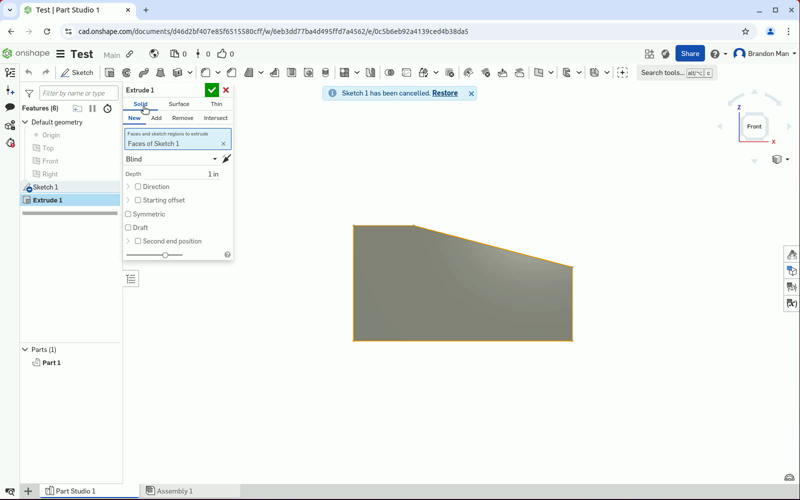
click(143, 106)
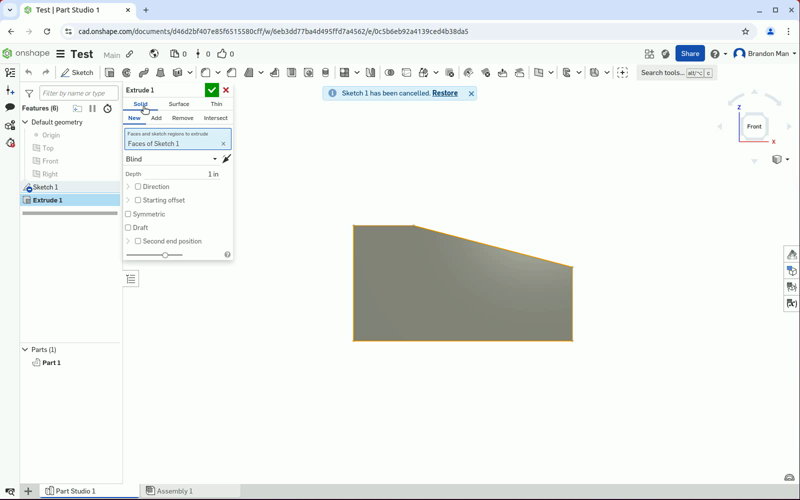
mouse_move(137, 120)
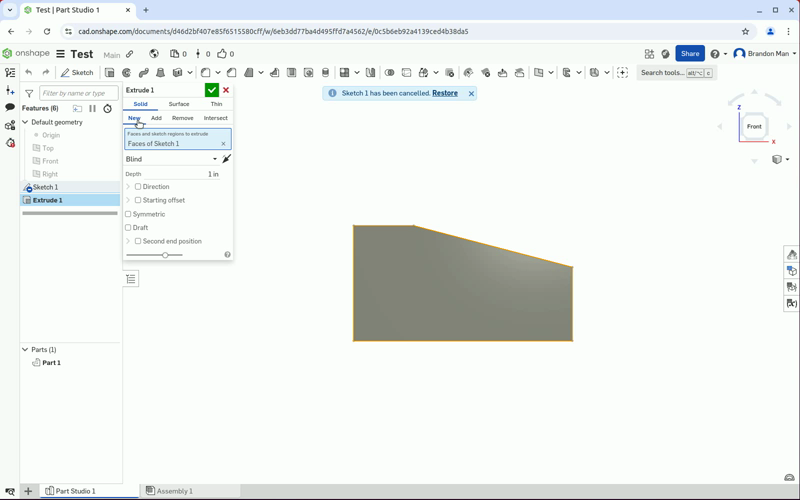
click(137, 120)
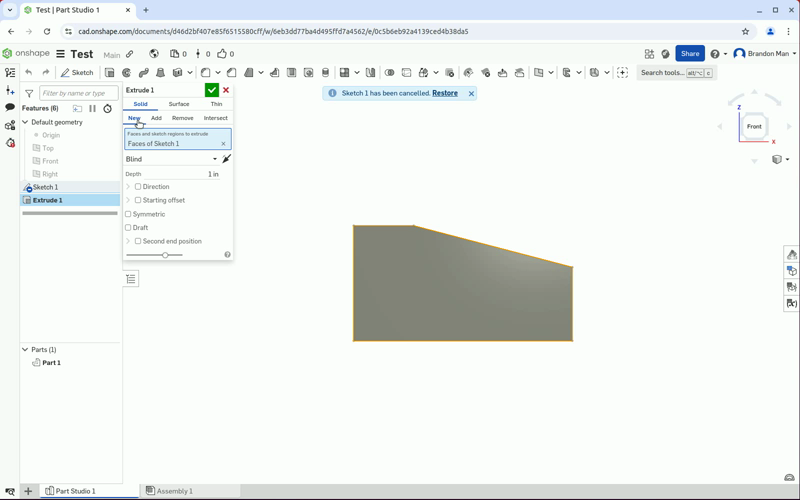
key(tab, 4)
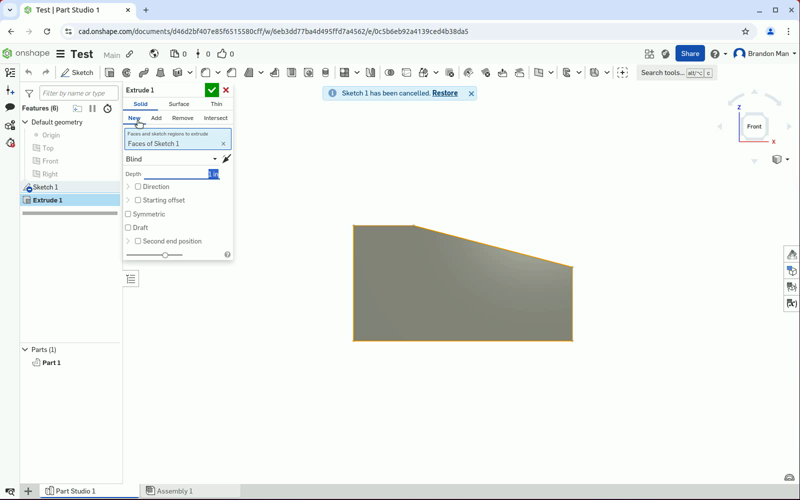
text(4.333)
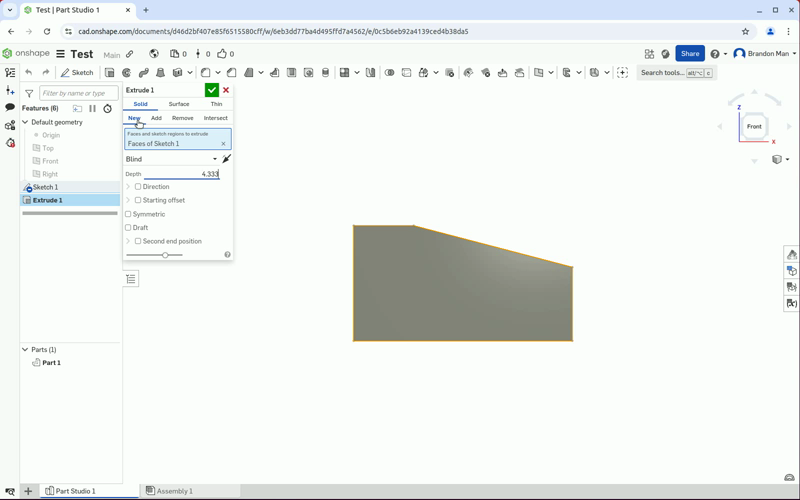
key(enter)
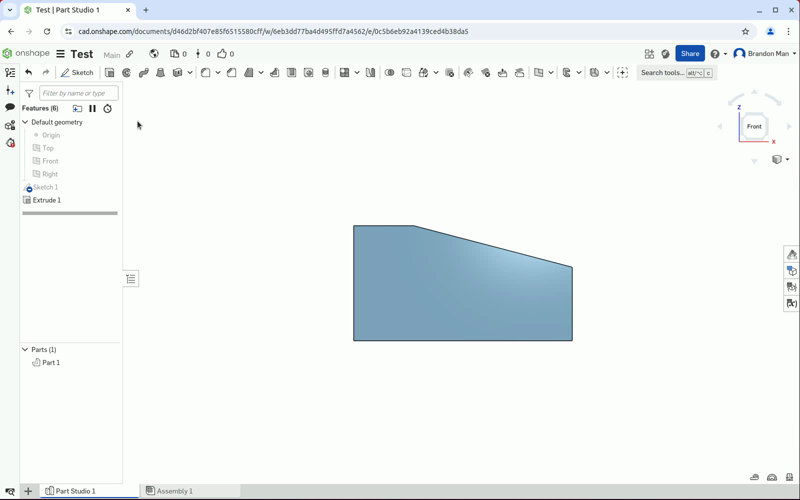
key(shift+h)
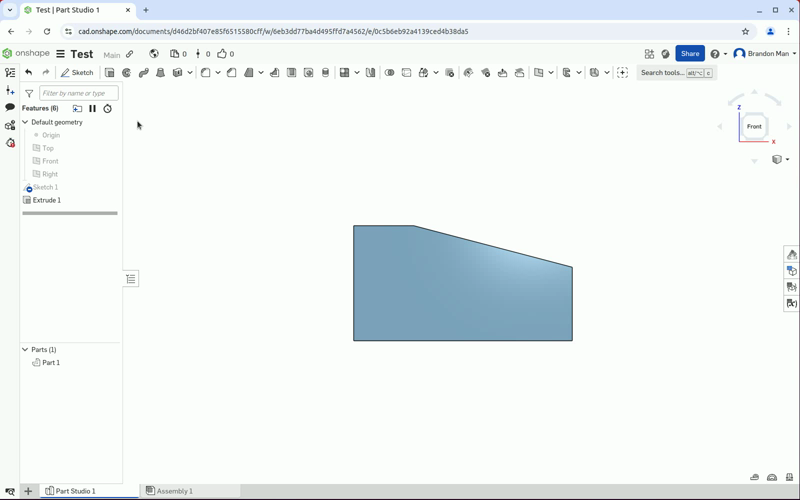
key(shift+h)
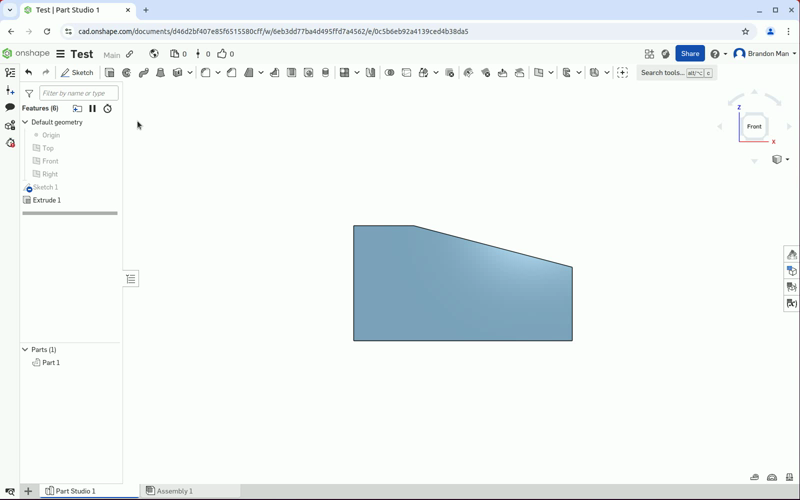
mouse_move(73, 189)
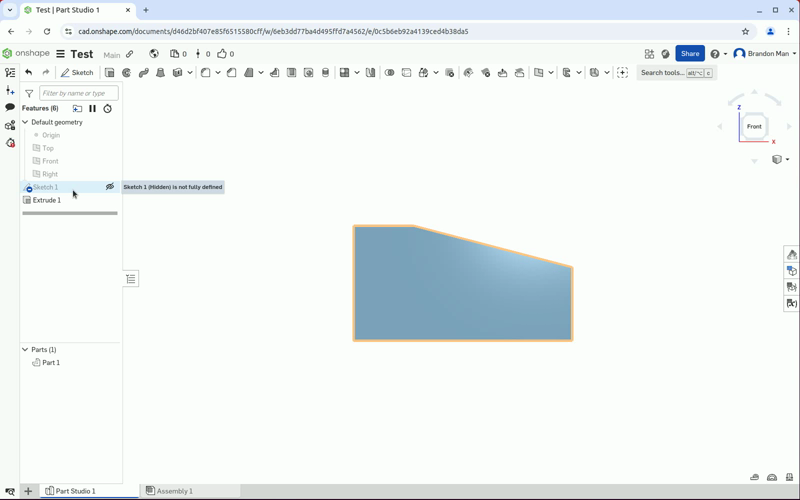
click(73, 189)
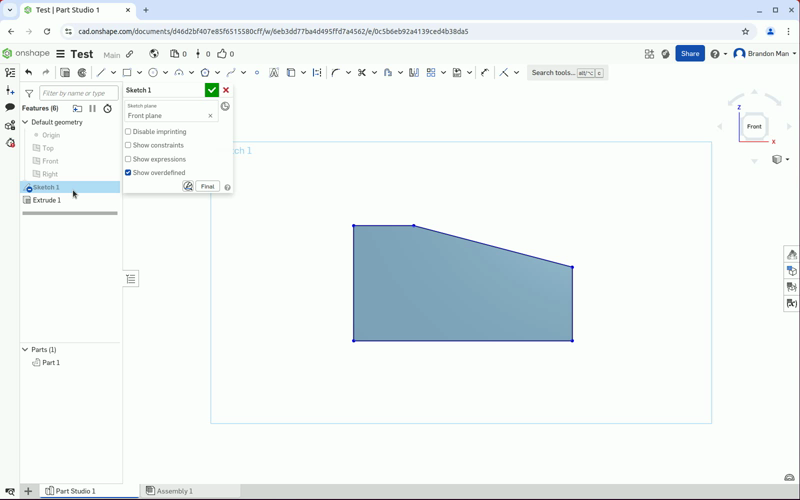
mouse_move(229, 92)
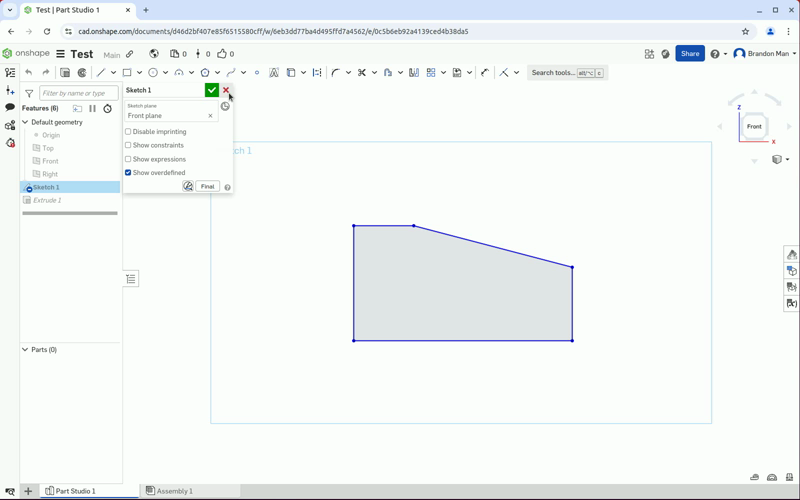
click(229, 92)
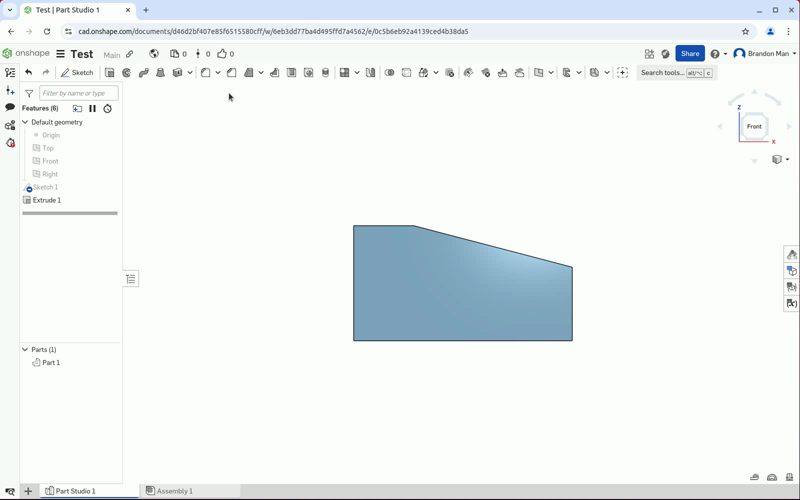
mouse_move(541, 75)
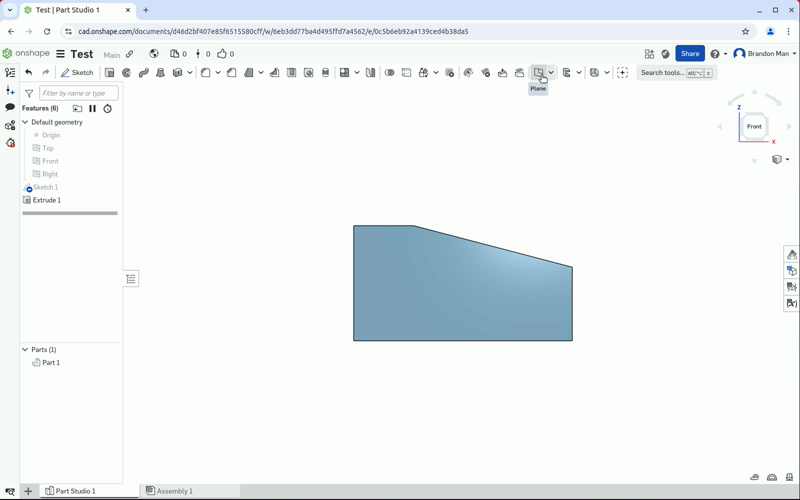
click(541, 75)
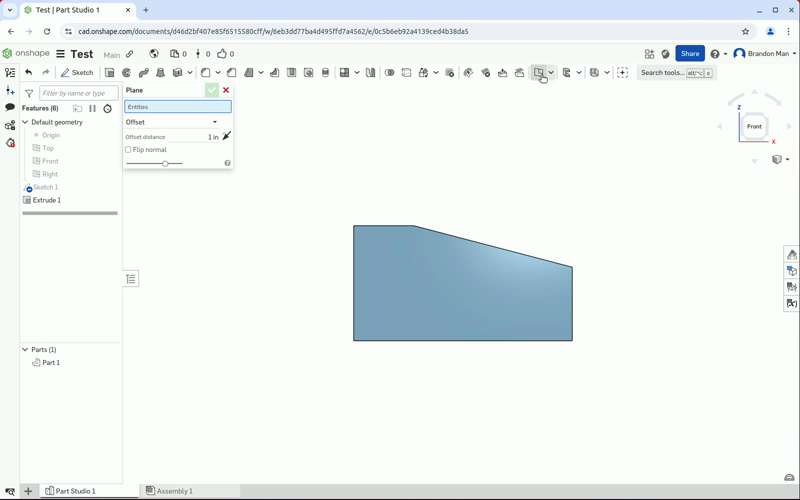
mouse_move(73, 163)
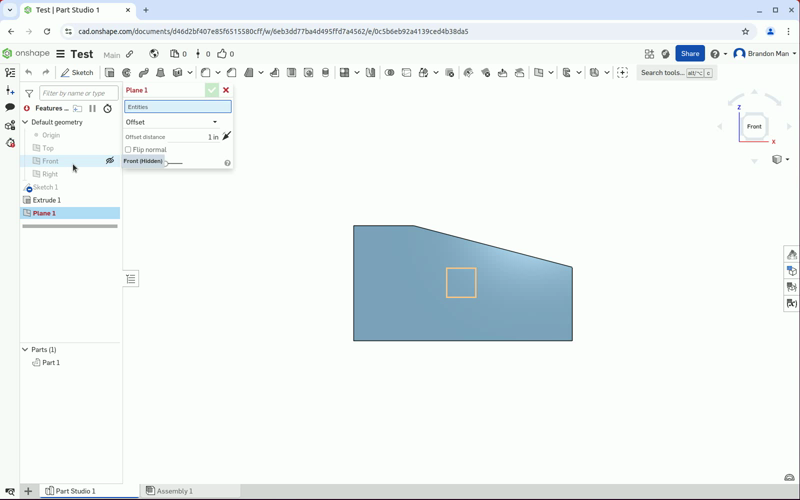
click(73, 163)
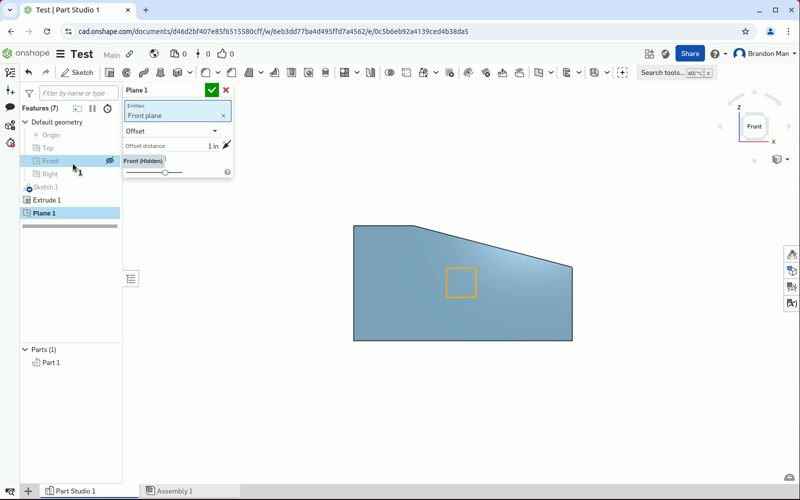
key(tab, 2)
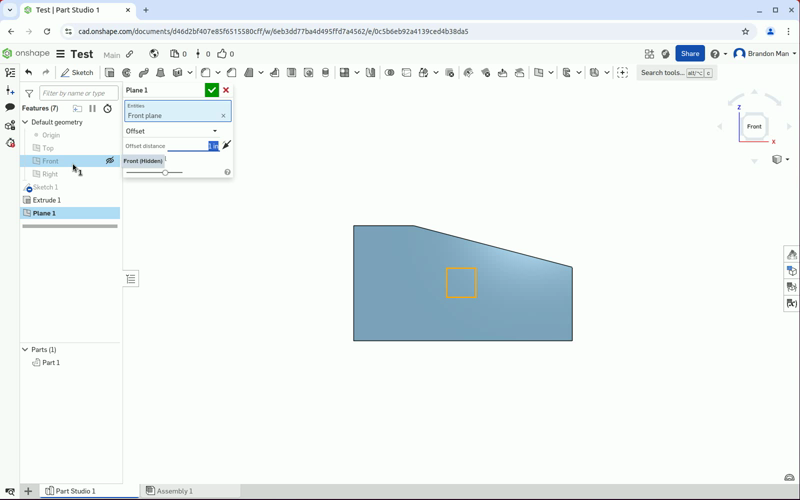
text(4.344)
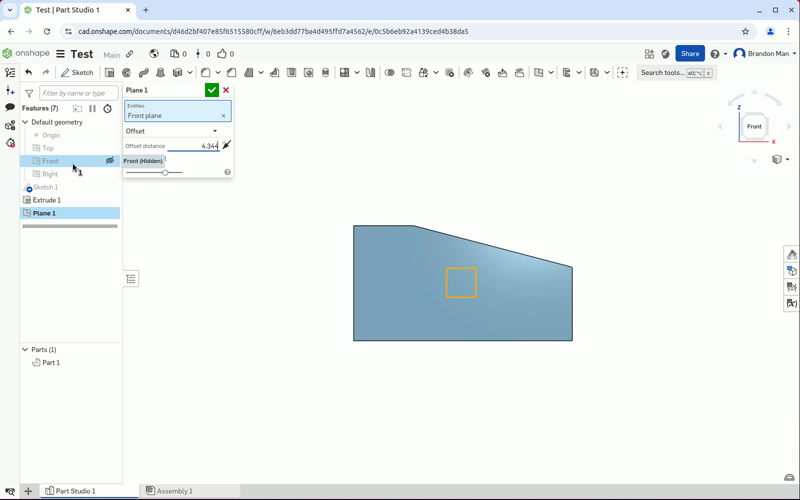
key(enter, 2)
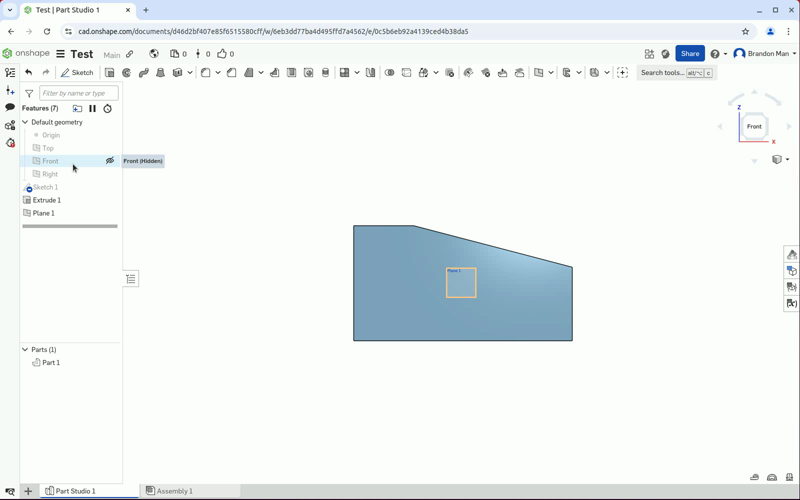
key(shift+s)
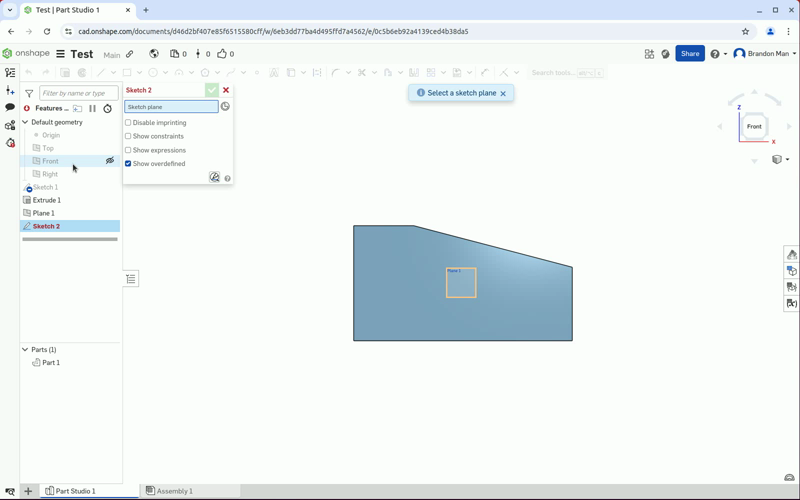
mouse_move(73, 215)
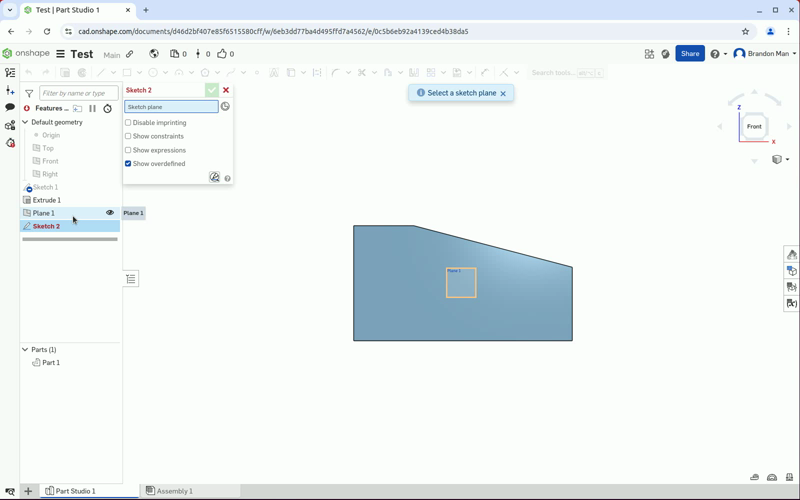
click(73, 215)
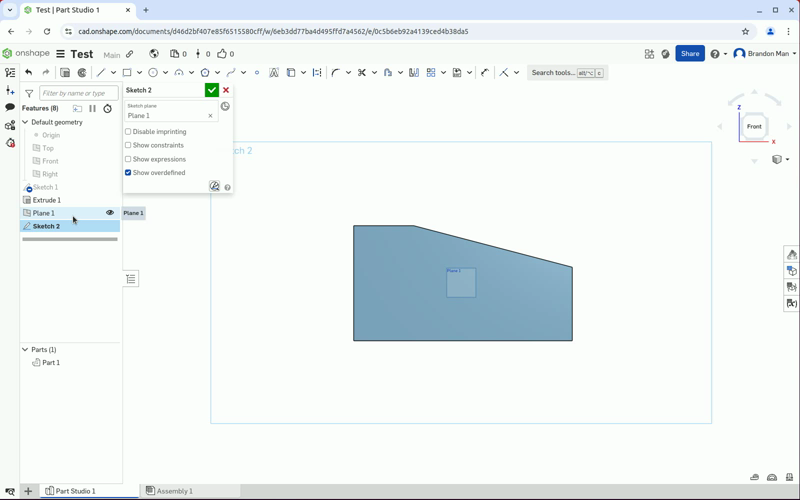
mouse_move(73, 352)
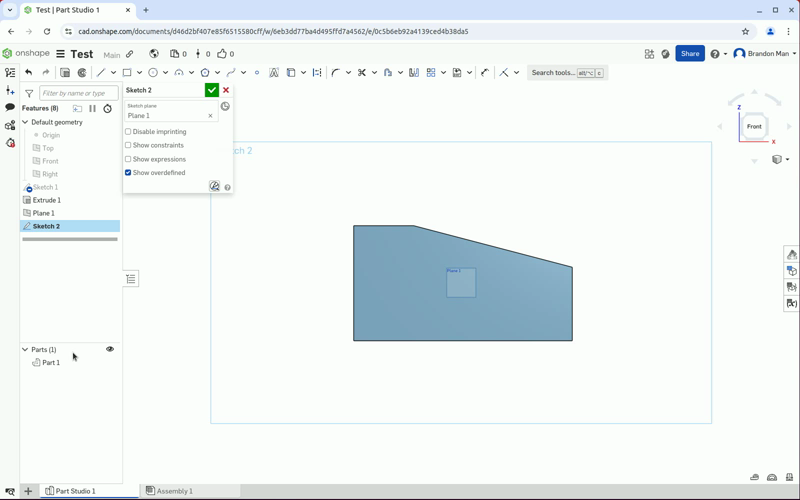
key(y)
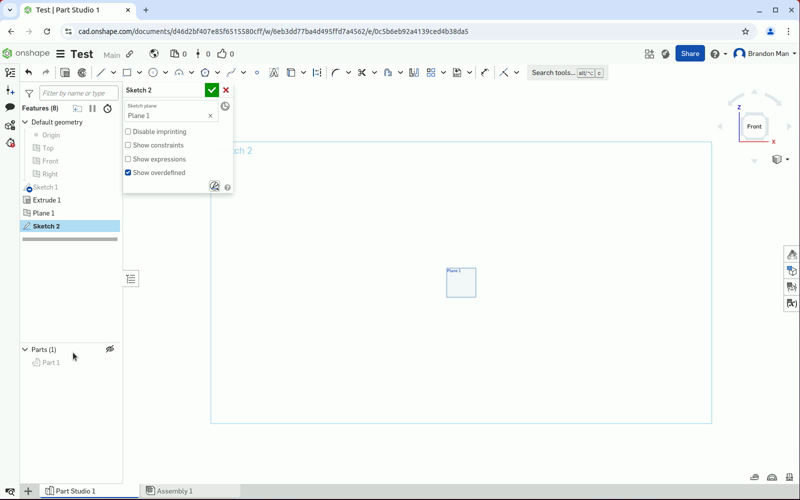
key(l)
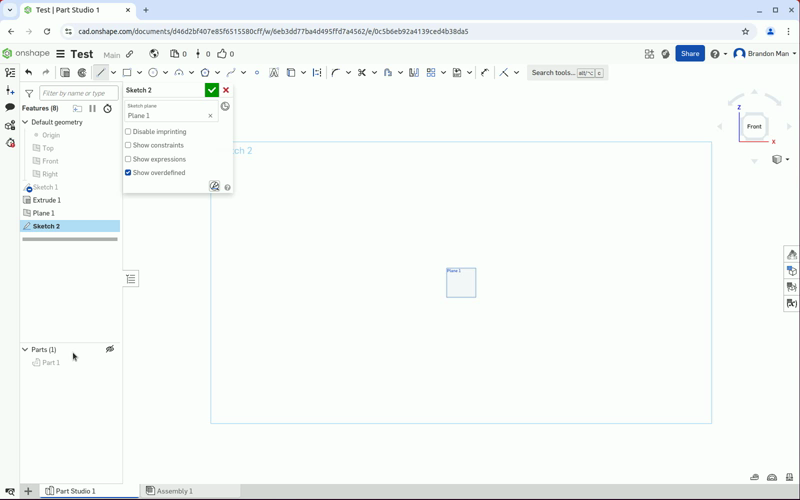
key_down(shift)
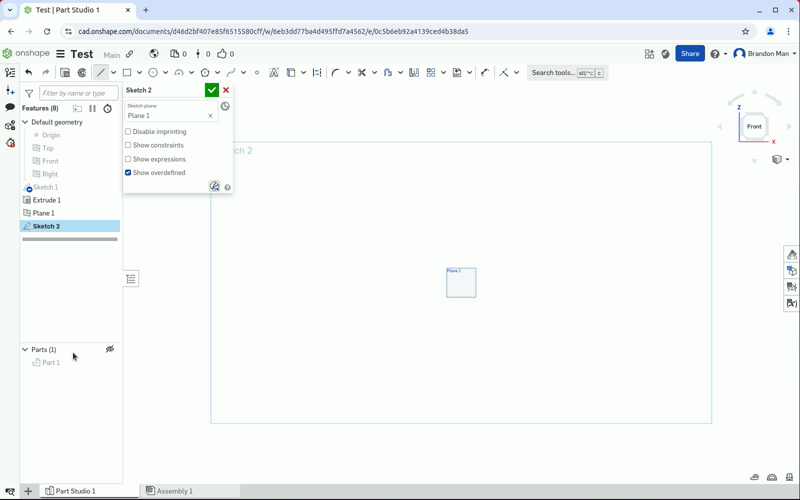
mouse_move(353, 340)
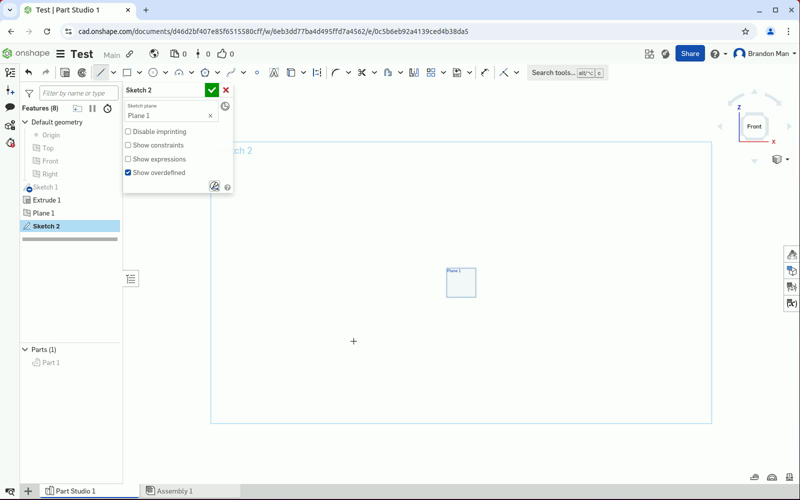
click(353, 340)
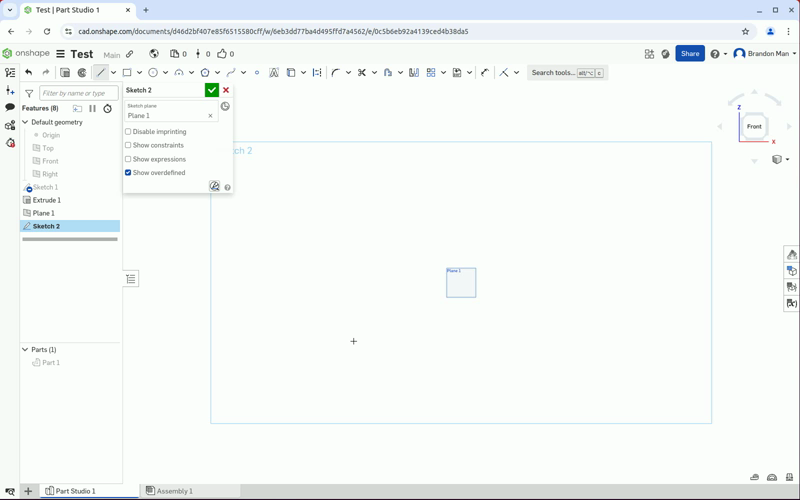
key_up(shift)
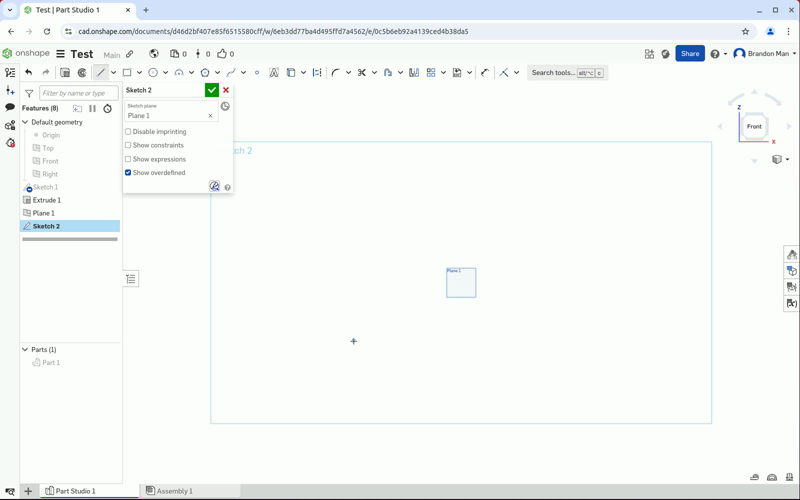
key_down(shift)
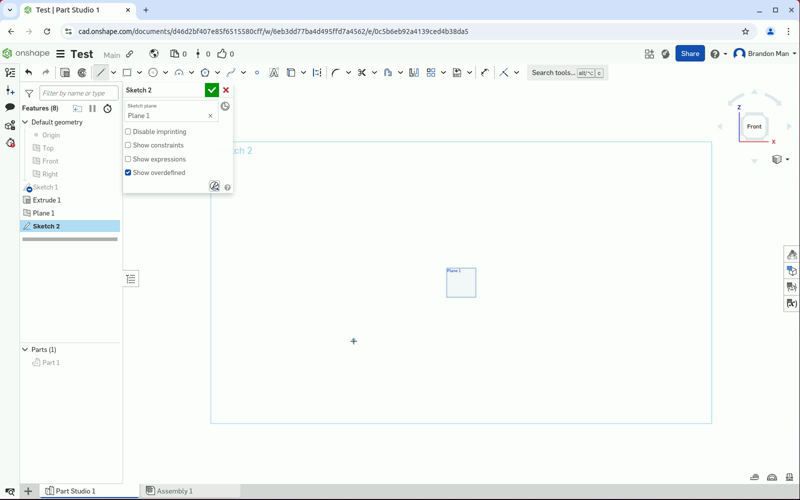
mouse_move(475, 340)
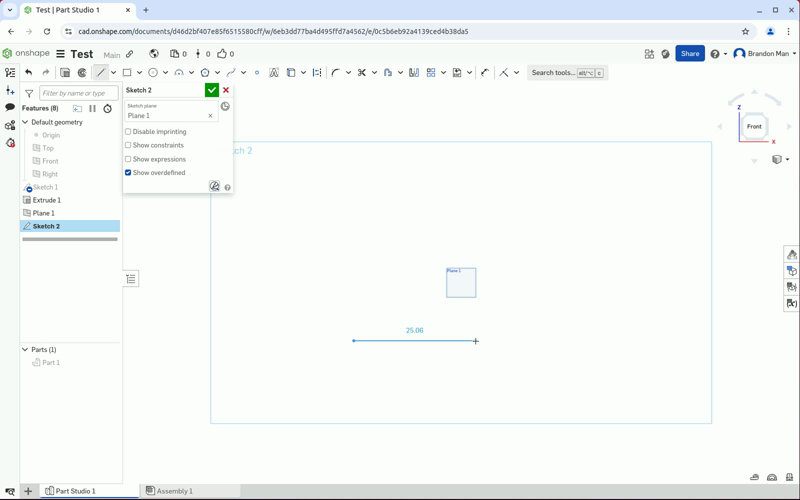
click(475, 340)
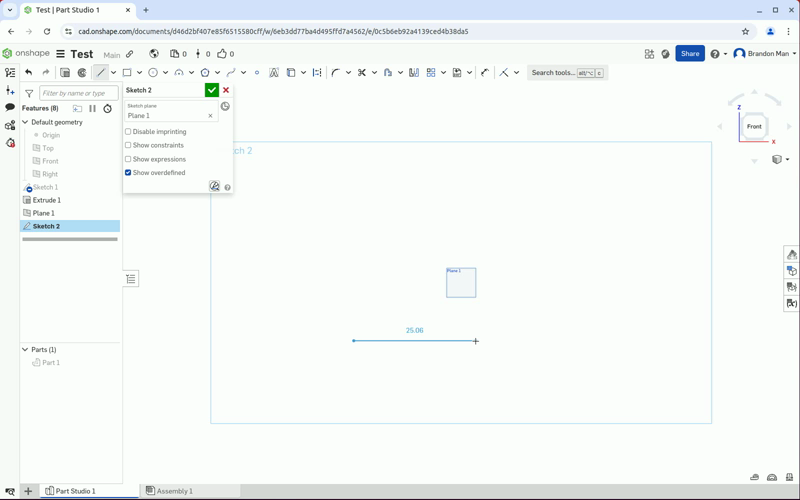
key_up(shift)
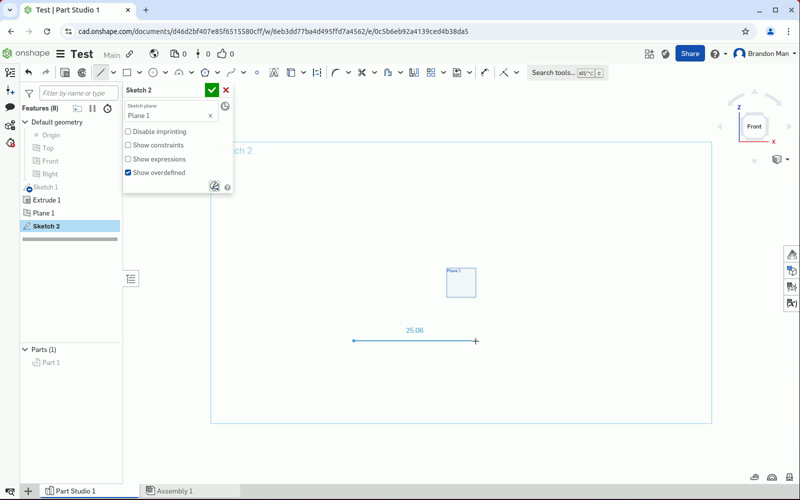
key_down(shift)
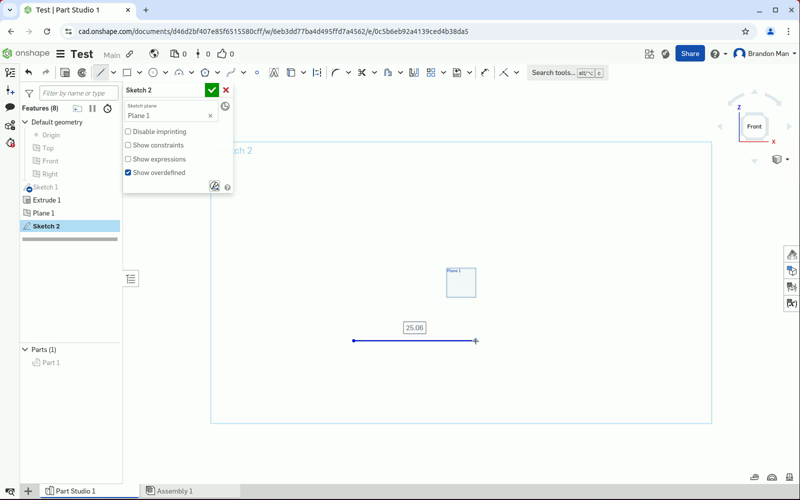
mouse_move(505, 340)
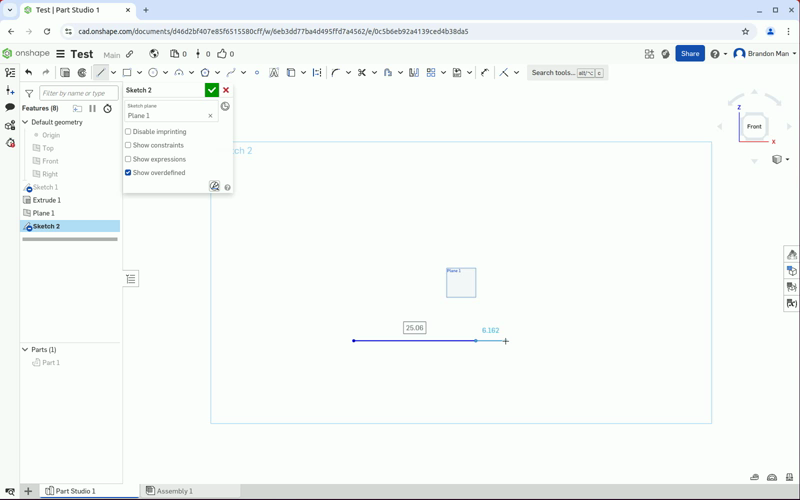
mouse_move(475, 319)
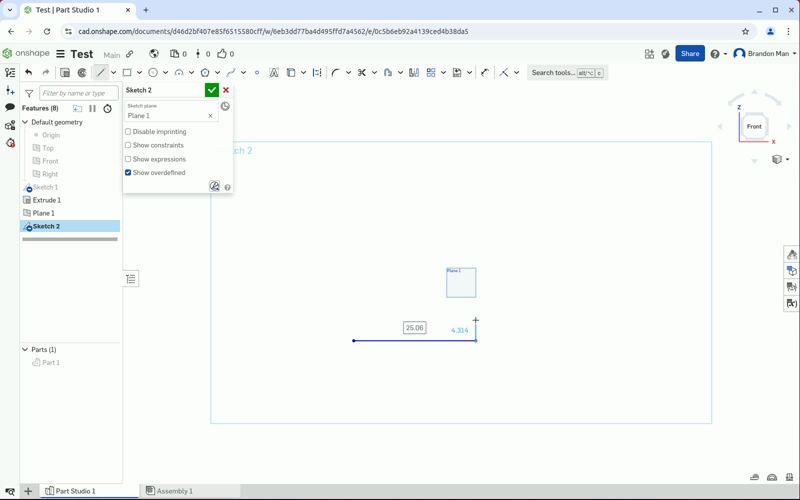
click(475, 319)
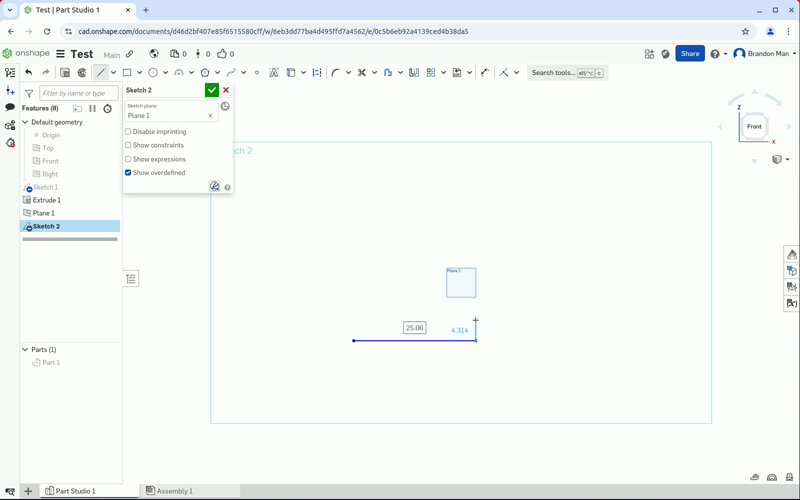
key_up(shift)
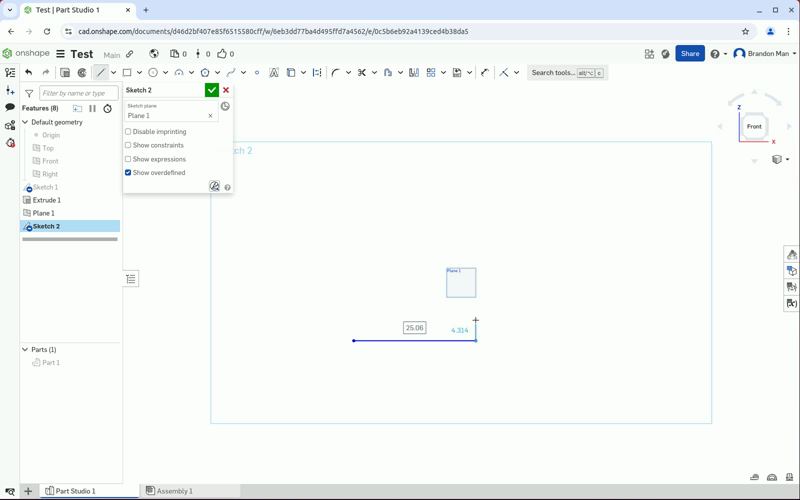
key_down(shift)
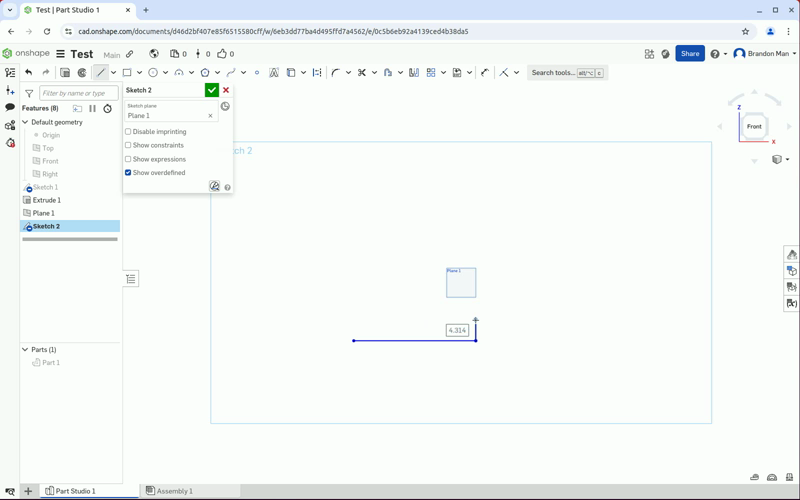
mouse_move(374, 319)
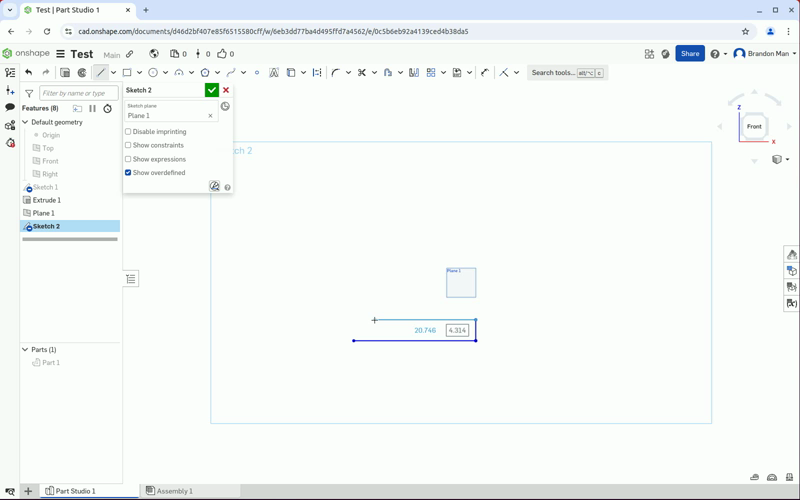
click(374, 319)
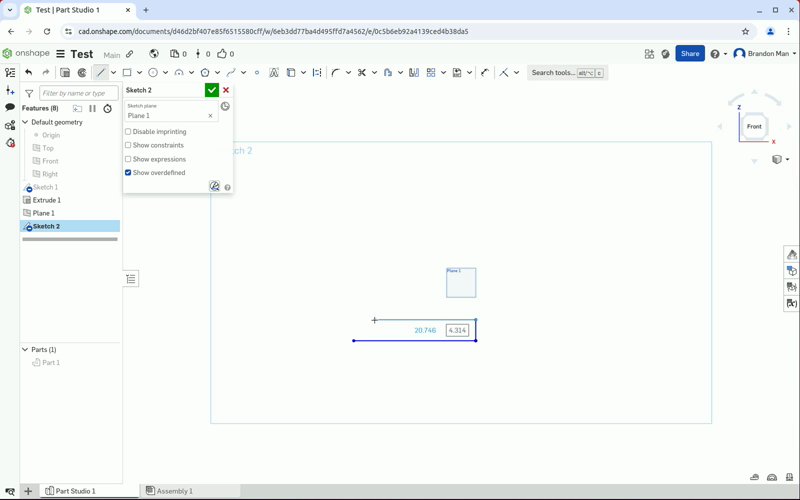
key_up(shift)
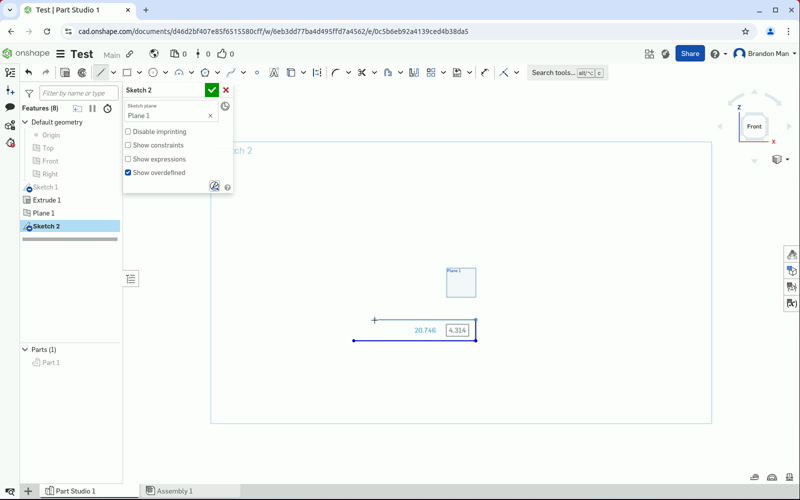
key_down(shift)
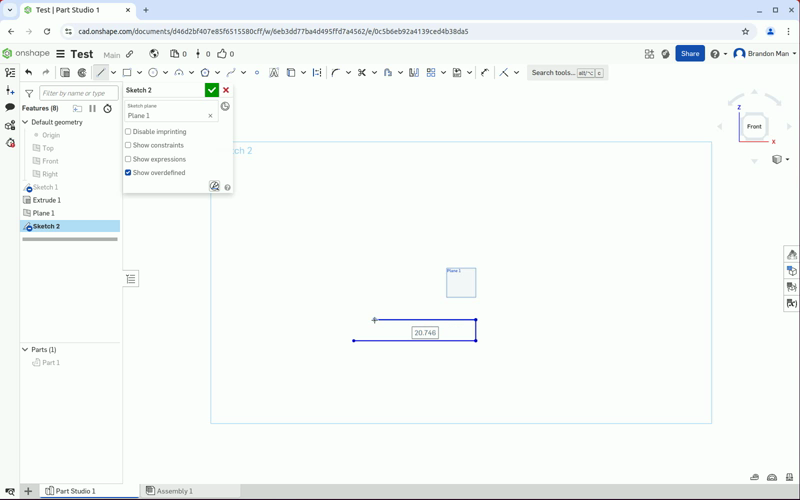
mouse_move(374, 243)
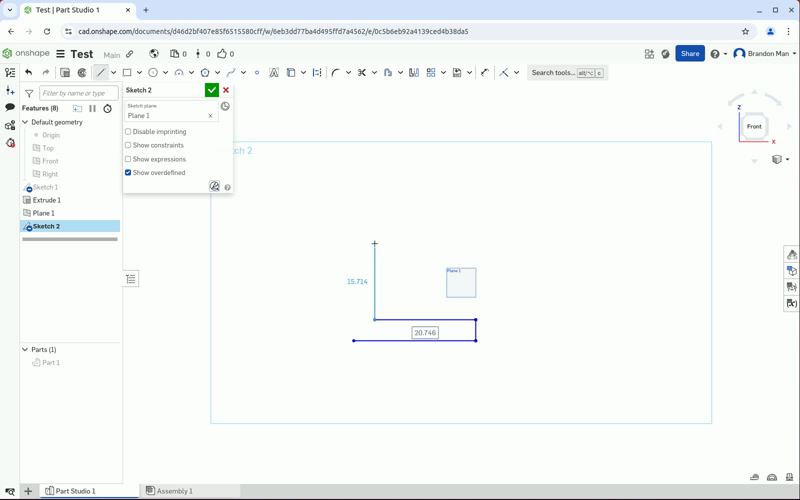
click(374, 243)
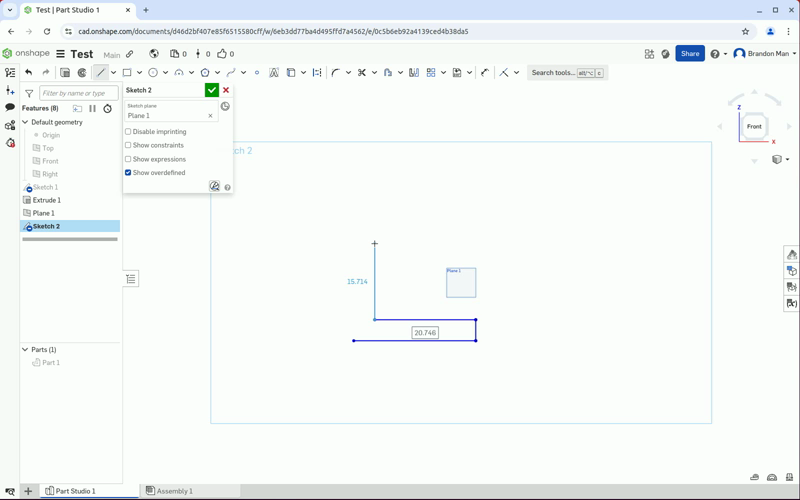
key_up(shift)
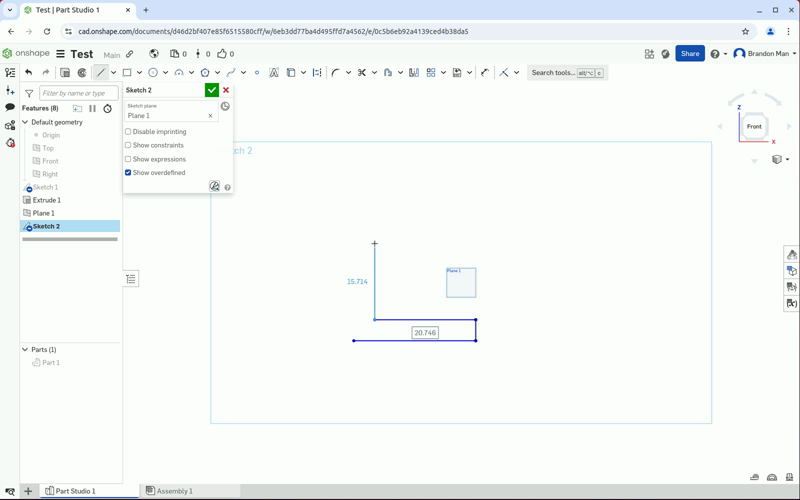
key_down(shift)
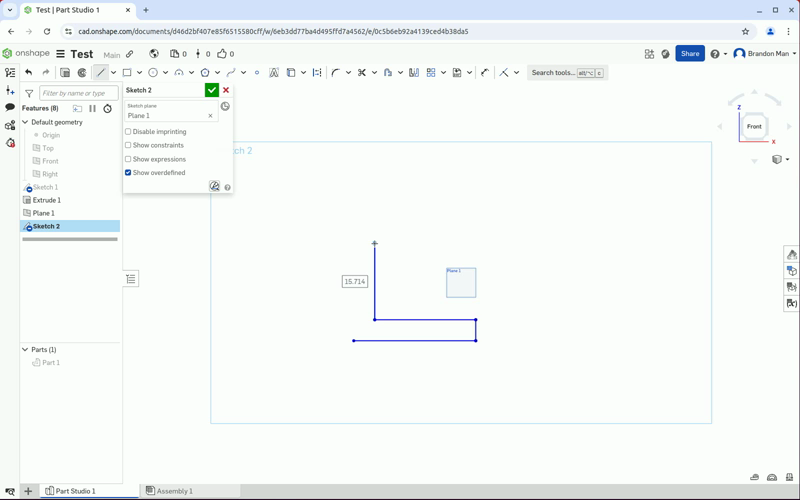
mouse_move(404, 243)
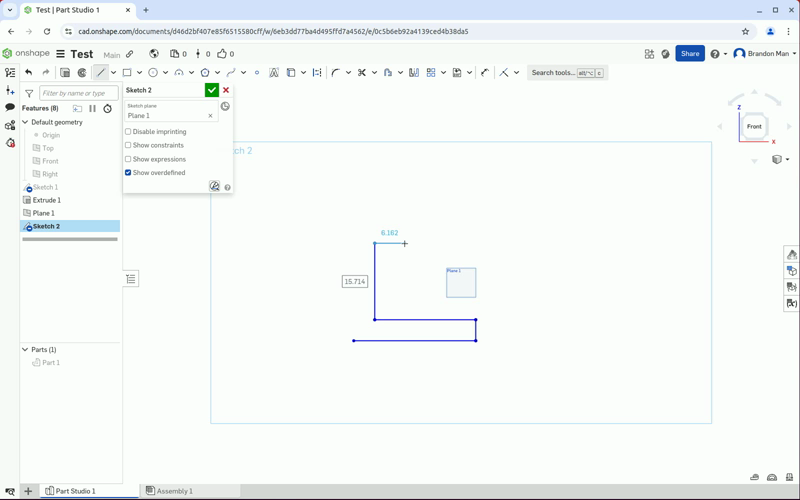
mouse_move(353, 243)
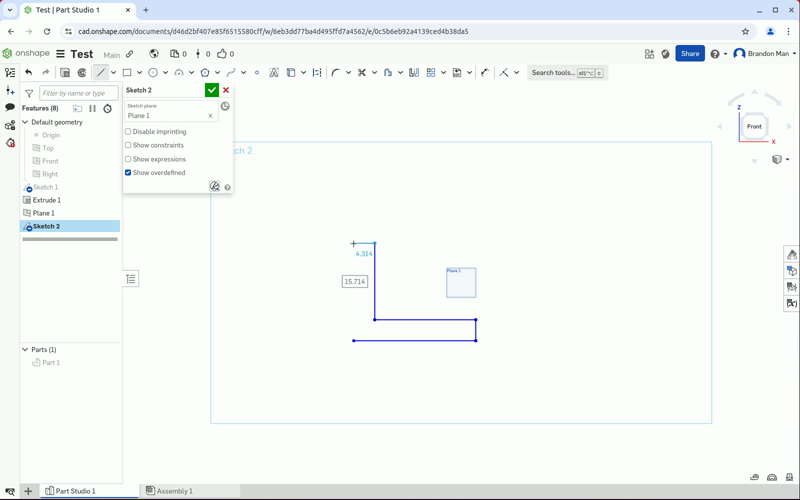
click(353, 243)
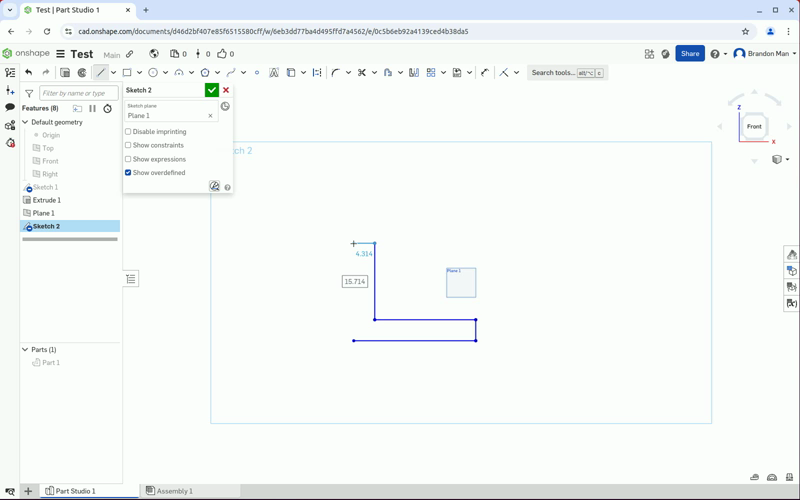
key_up(shift)
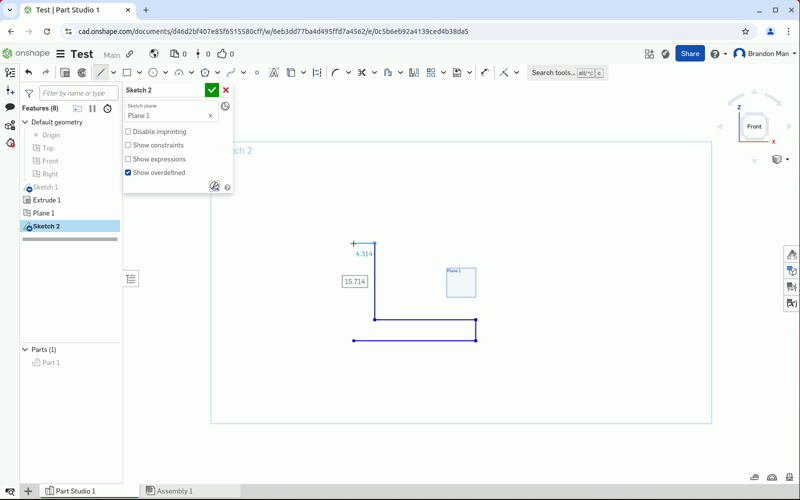
key_down(shift)
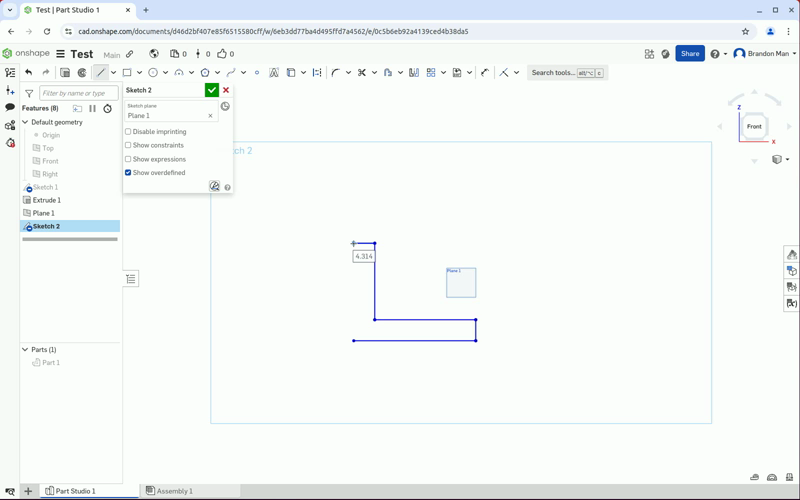
mouse_move(353, 340)
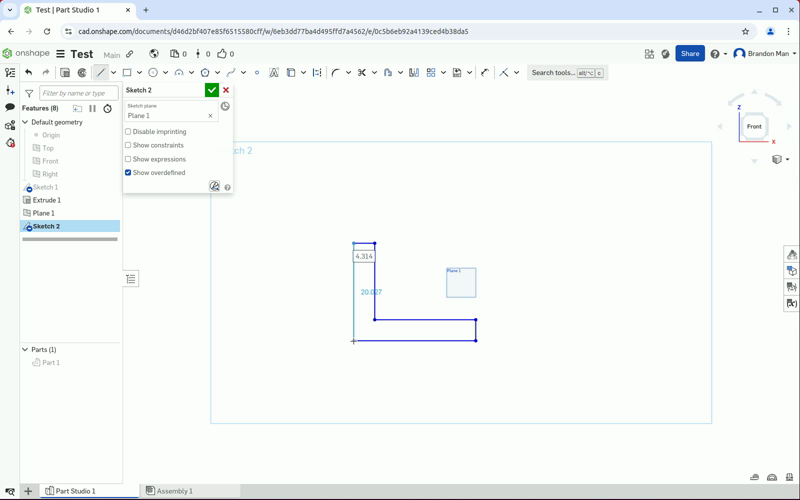
key_up(shift)
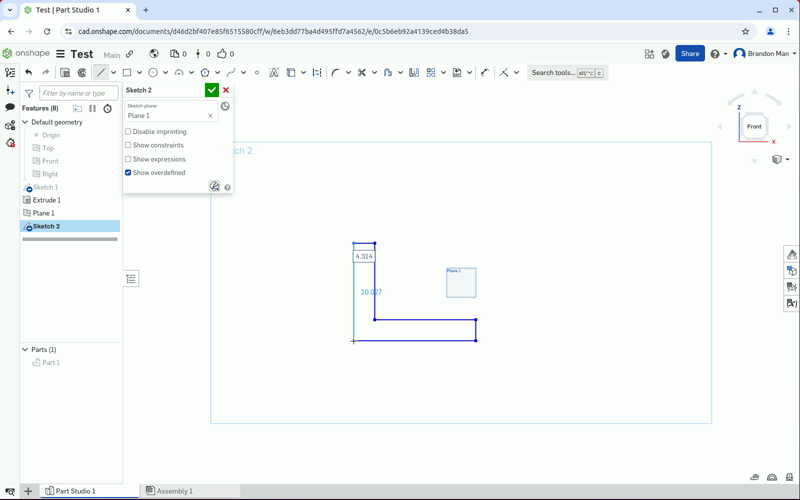
click(353, 340)
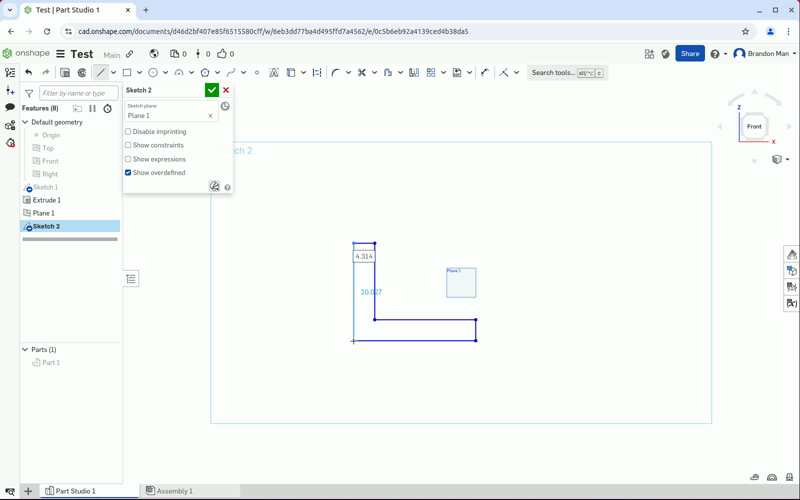
key(esc)
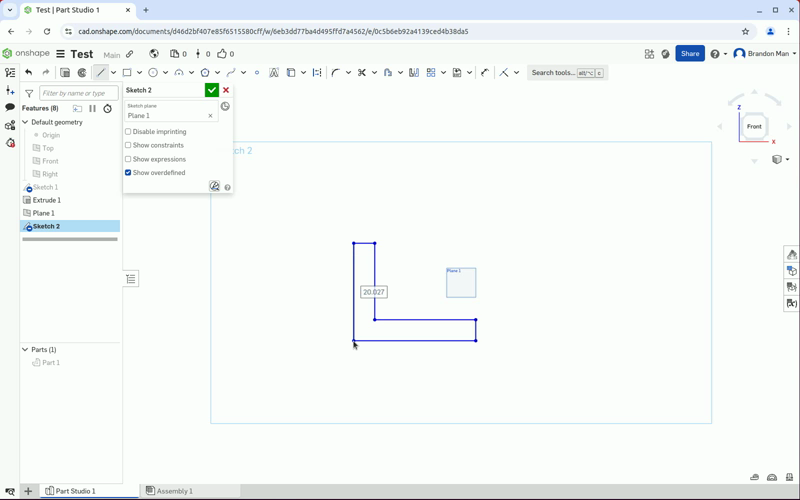
mouse_move(410, 329)
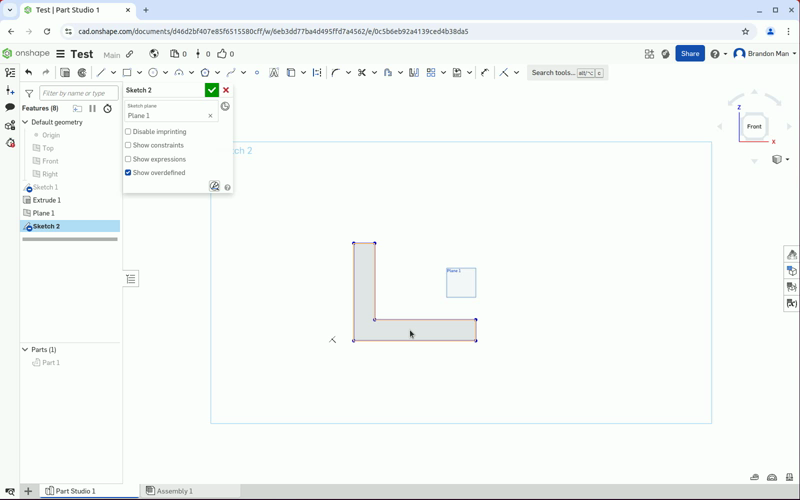
click(410, 329)
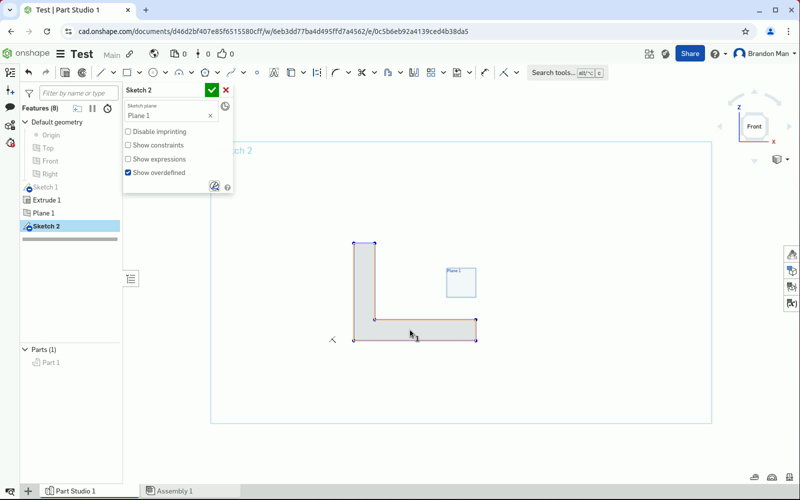
mouse_move(73, 352)
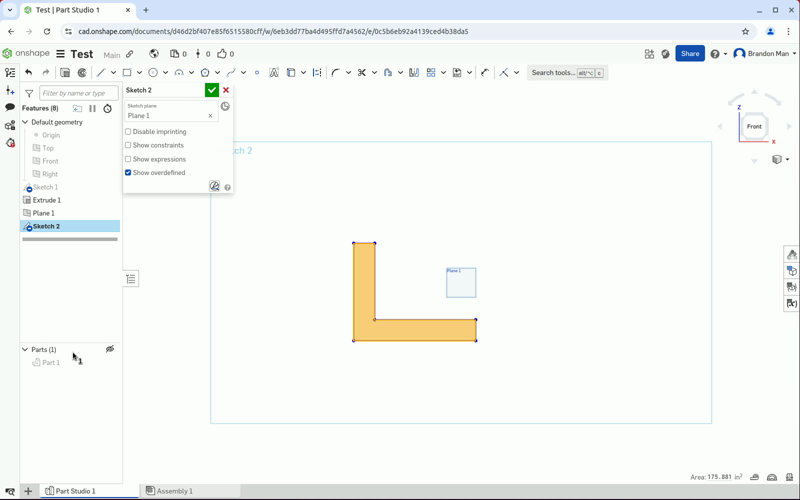
key(shift+y)
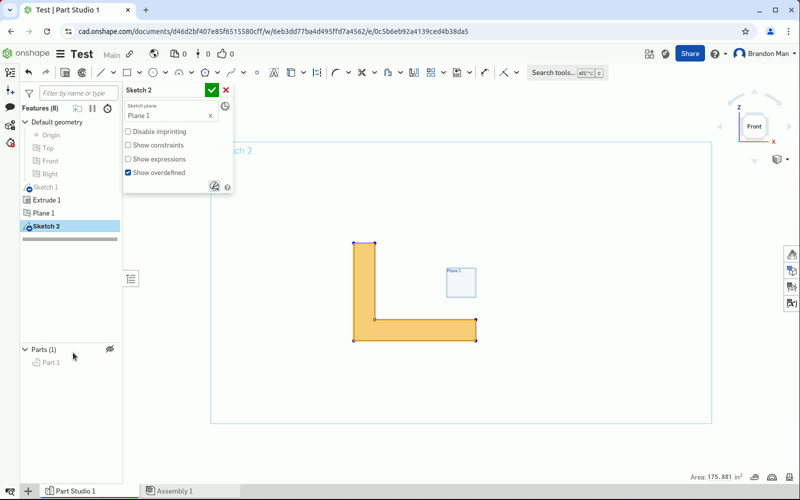
key(shift+e)
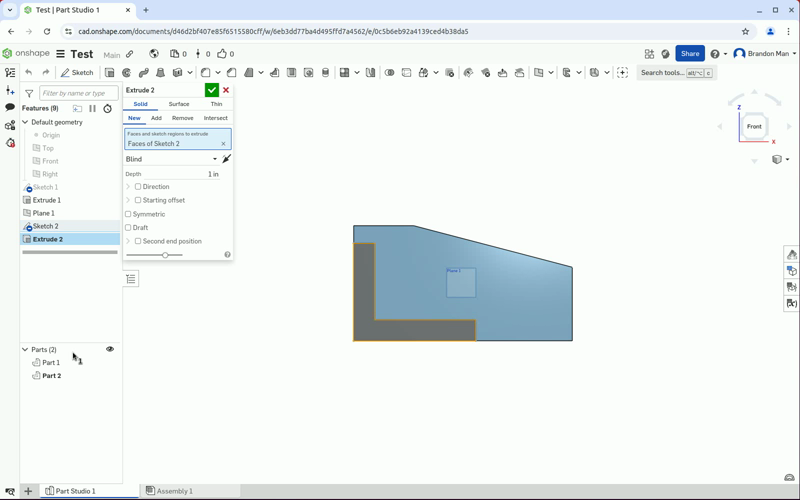
mouse_move(143, 106)
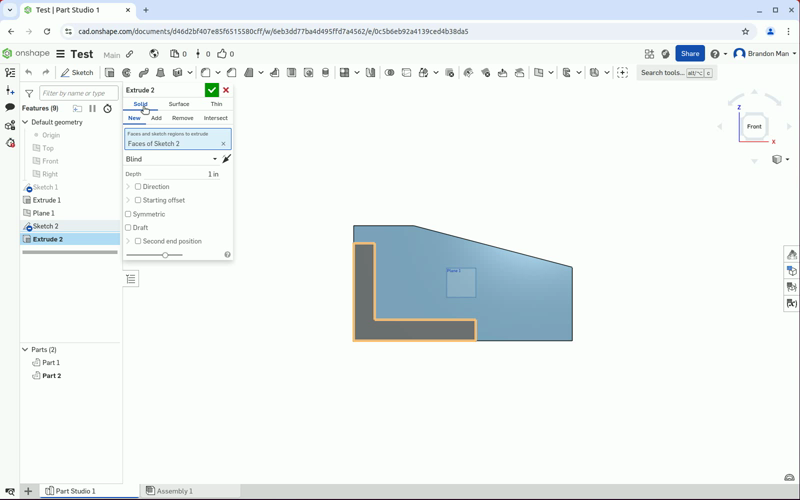
click(143, 106)
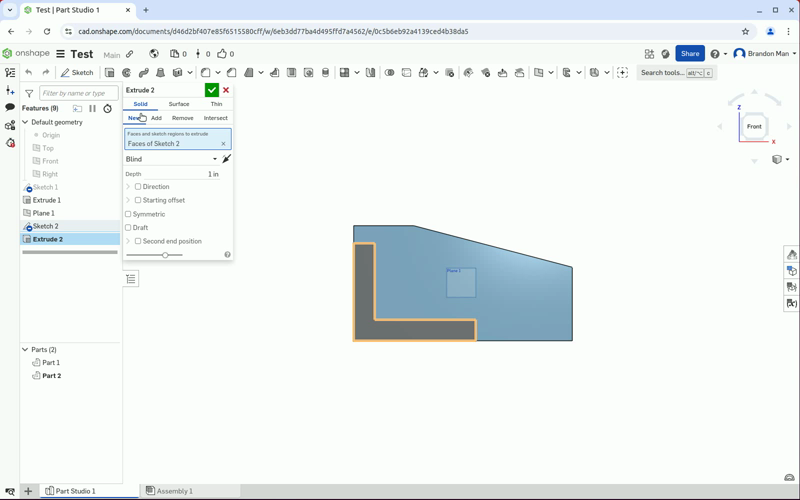
mouse_move(137, 120)
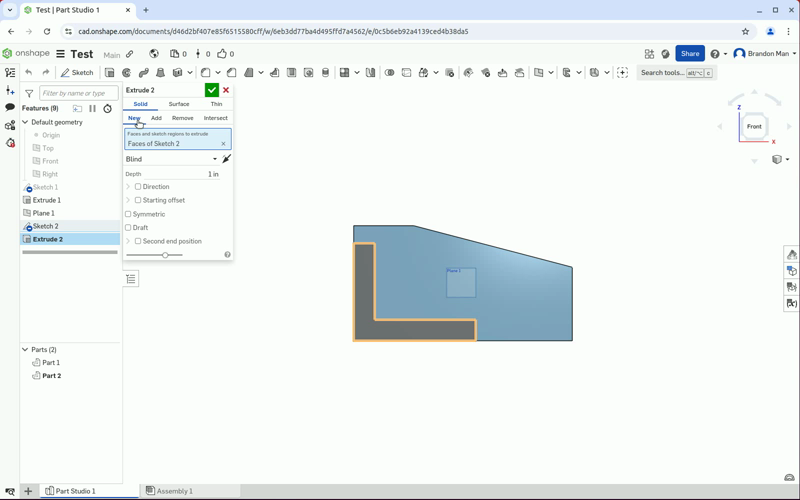
click(137, 120)
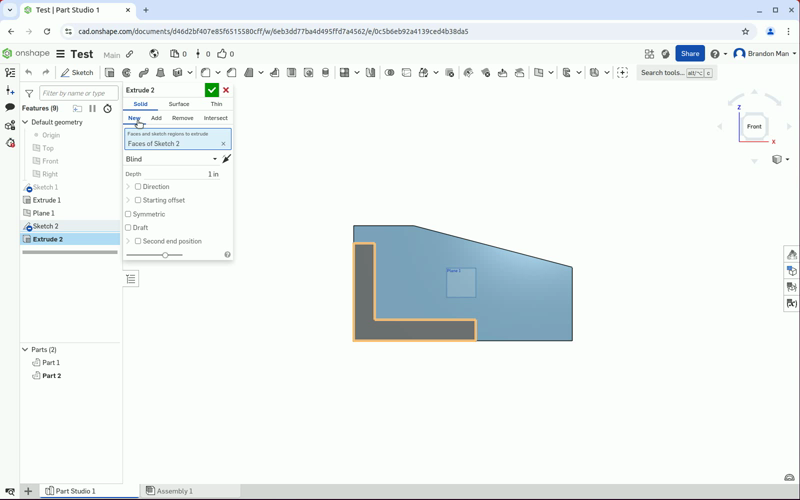
key(tab, 4)
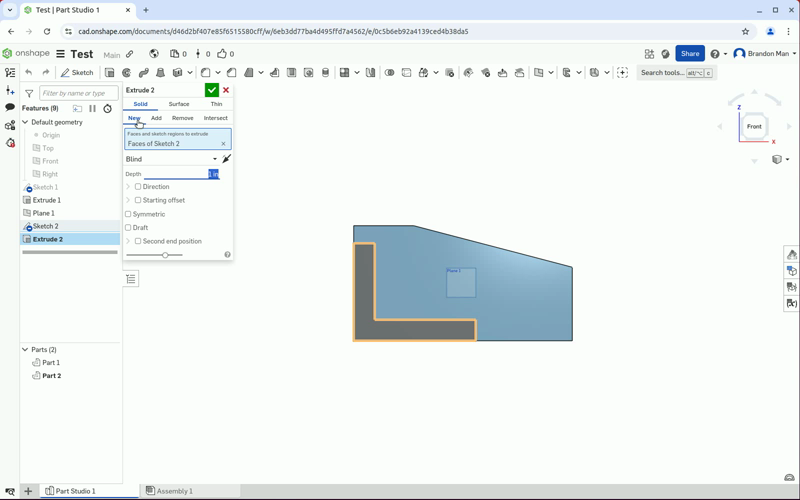
text(13.239)
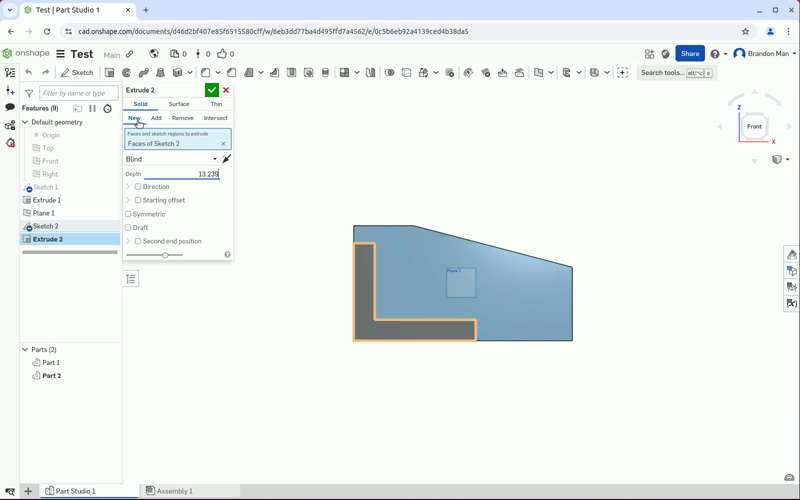
key(enter)
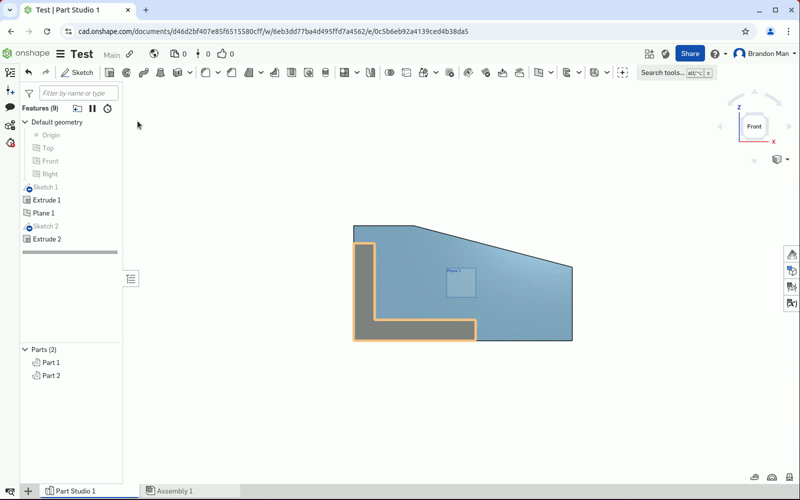
key(shift+h)
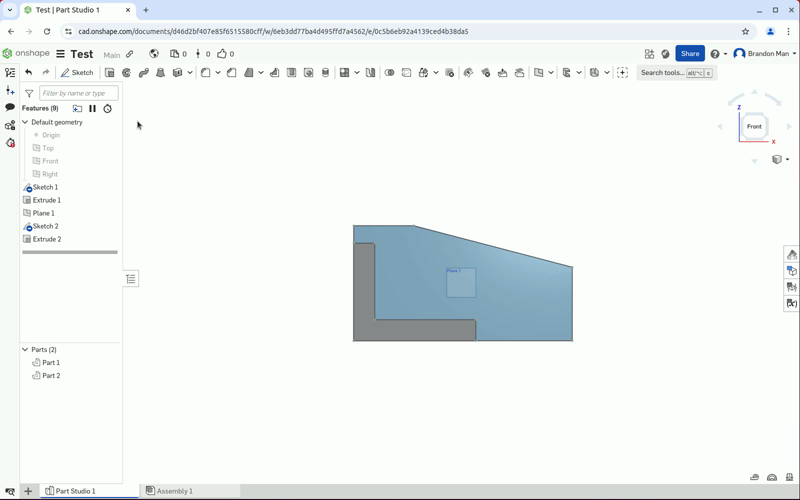
key(shift+h)
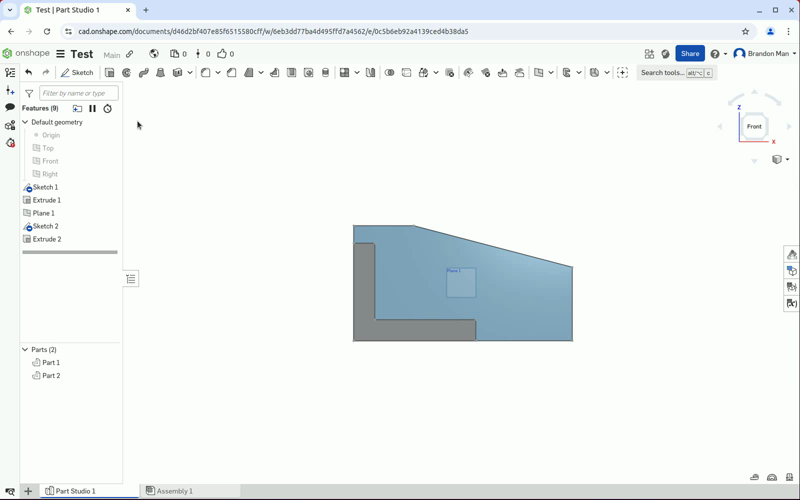
key(shift+7)
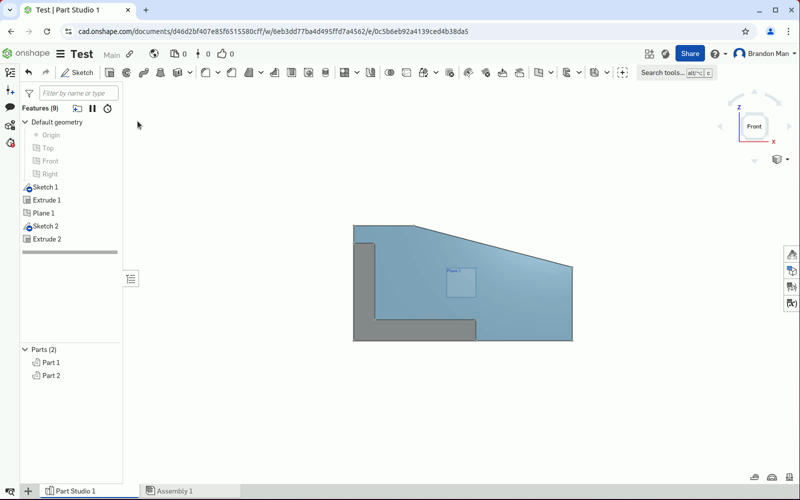
key(left, 2)
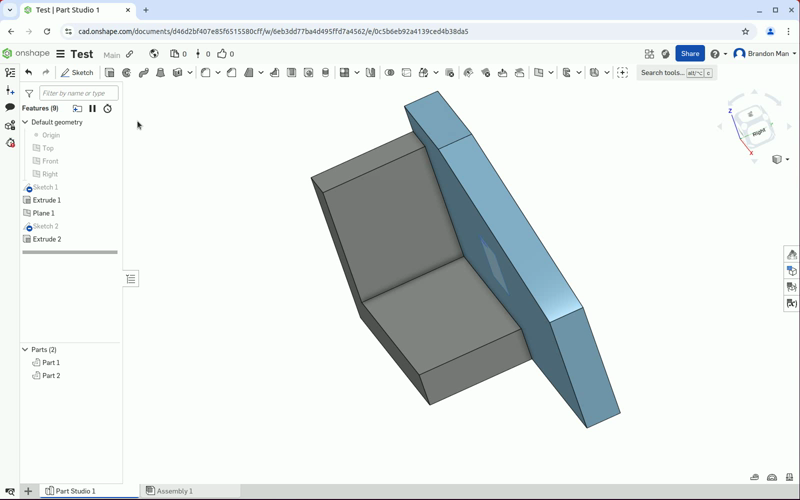
key(down, 2)
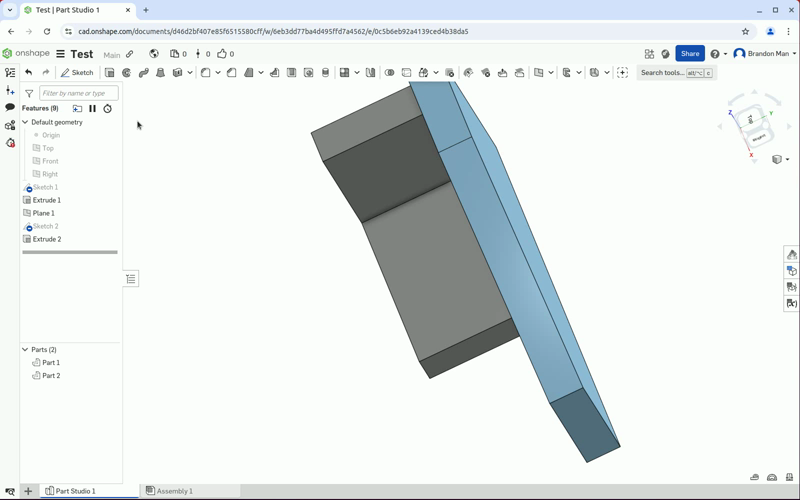
key(up, 2)
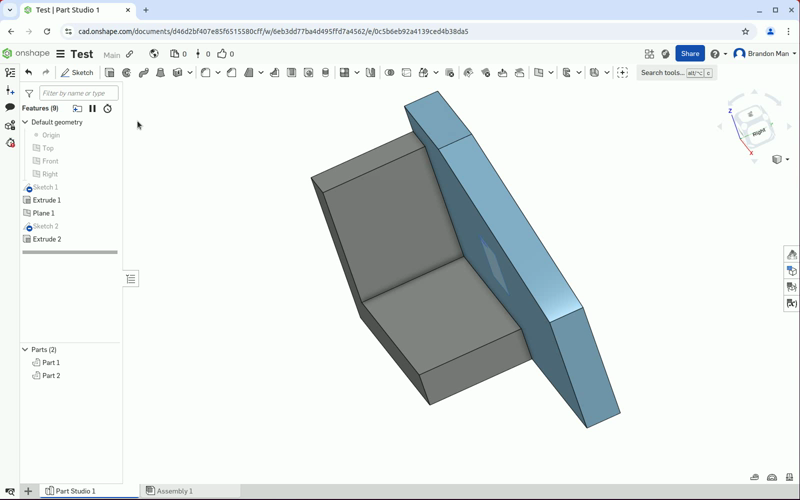
key(right, 2)
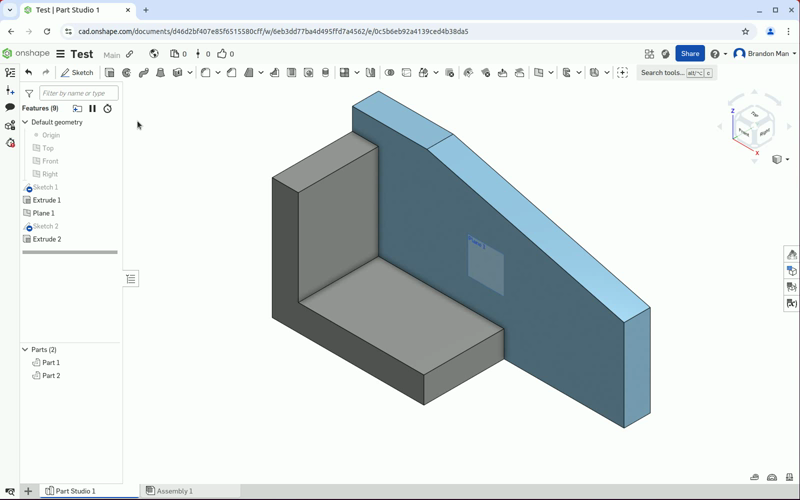
mouse_move(73, 189)
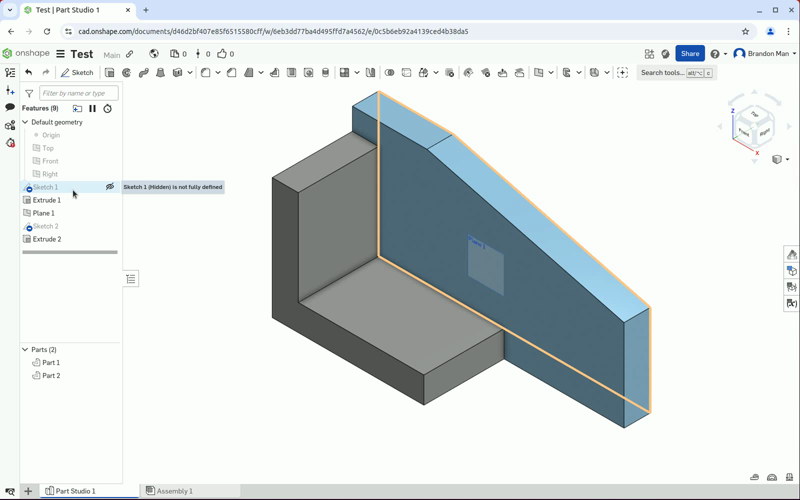
click(73, 189)